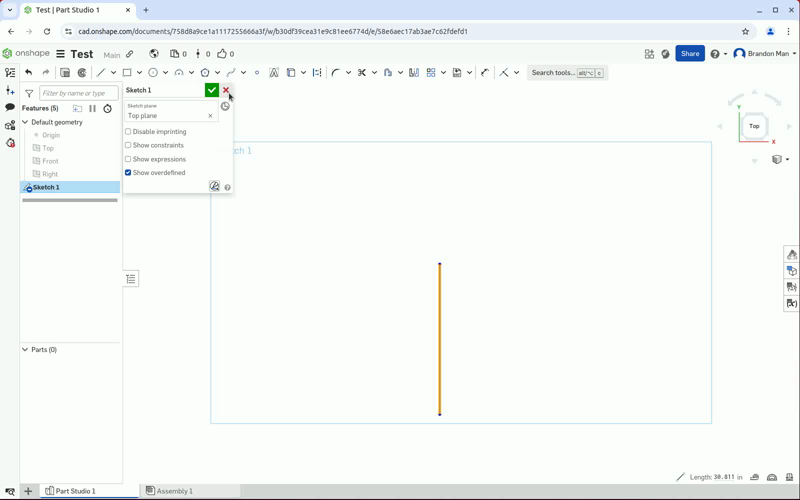
key(shift+h)
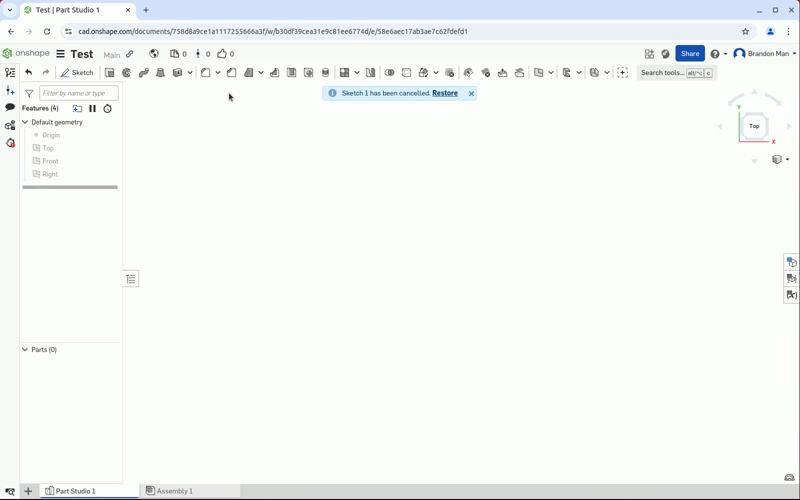
mouse_move(73, 352)
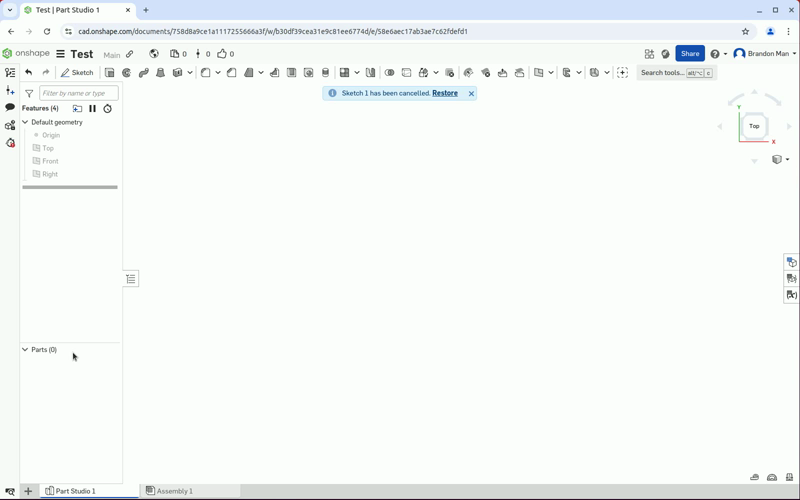
key(y)
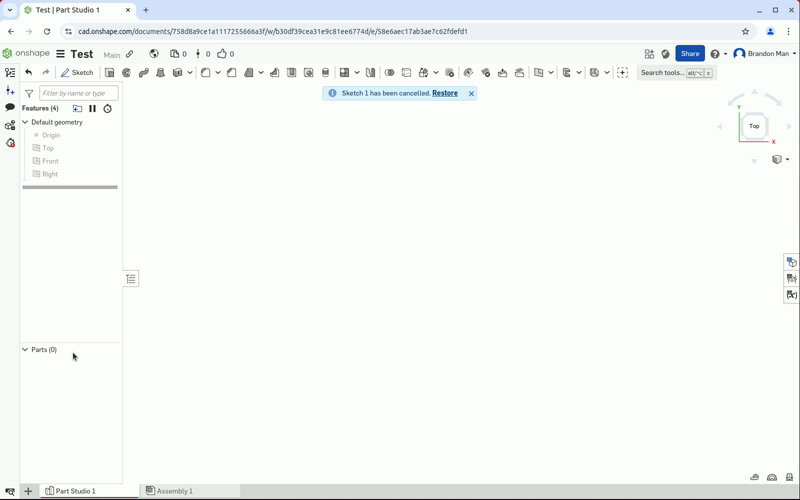
key(shift+p)
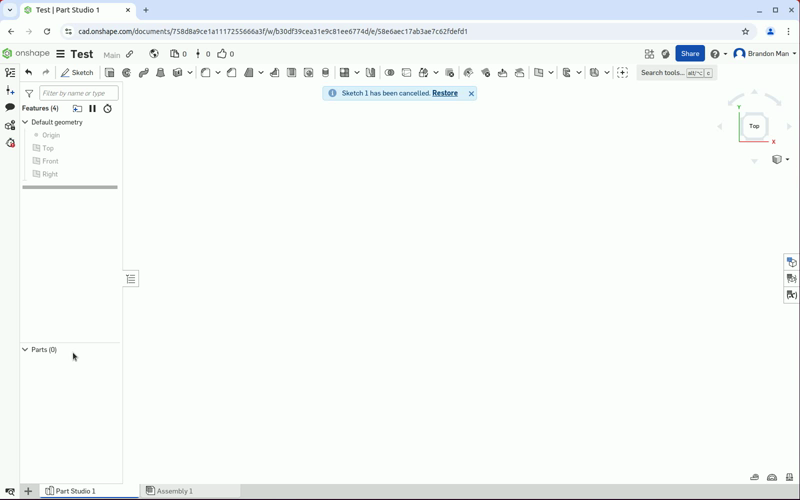
key(space)
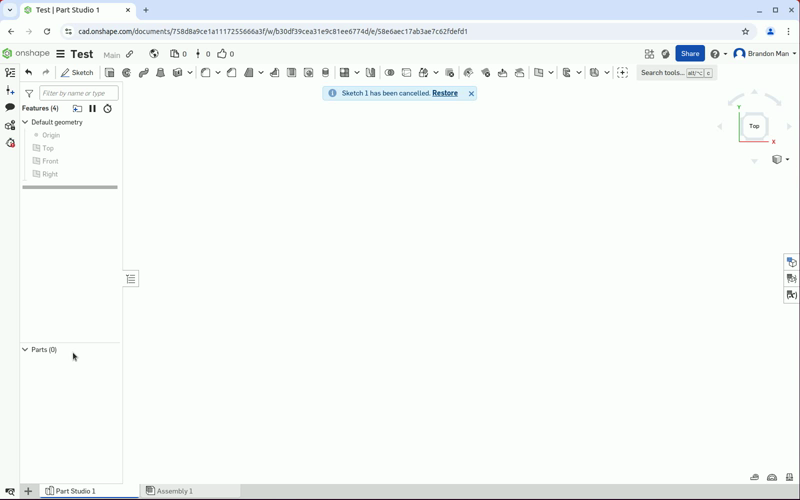
key_down(shift)
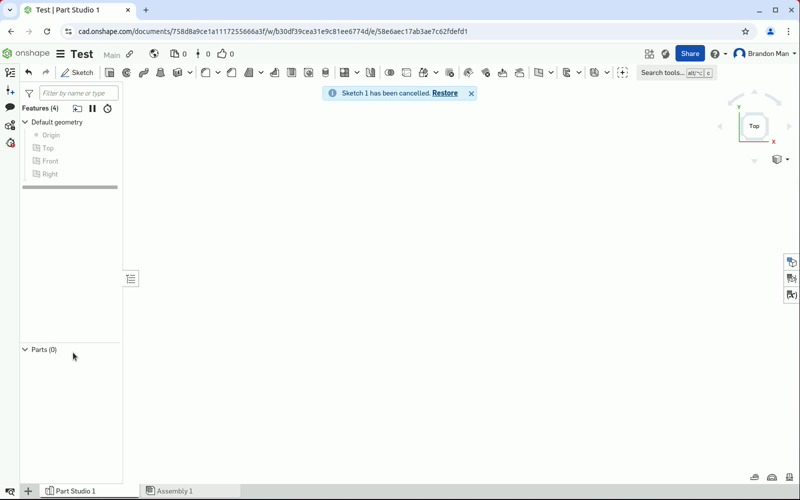
key(up)
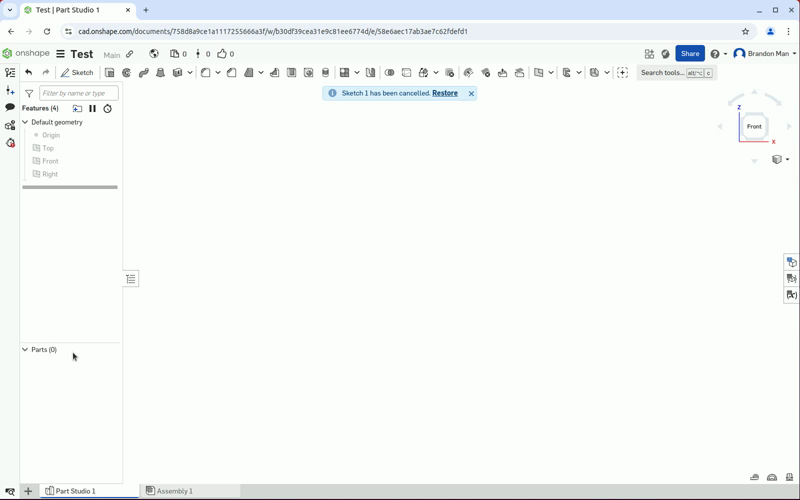
key_up(shift)
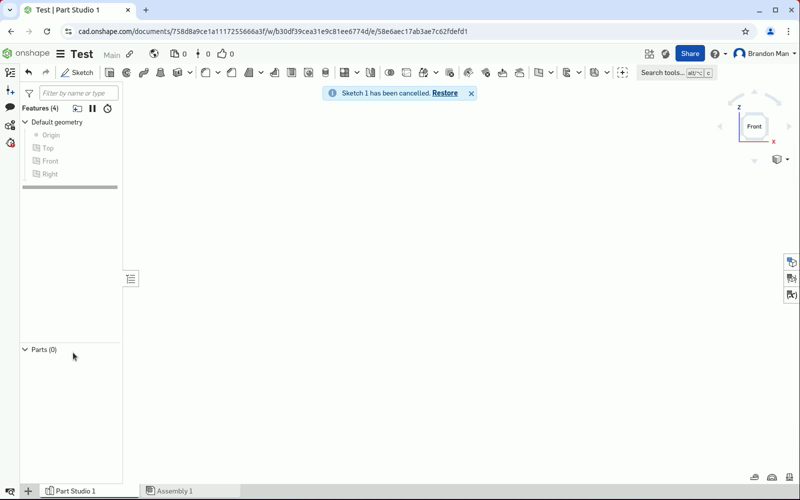
mouse_move(73, 352)
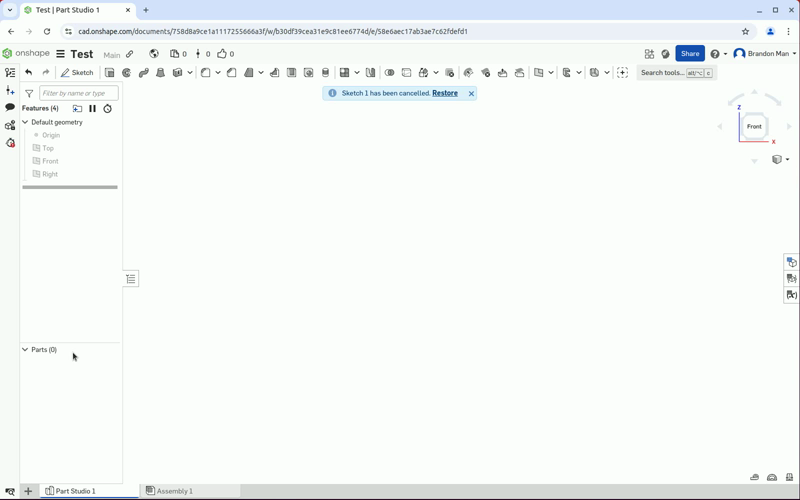
key(shift+y)
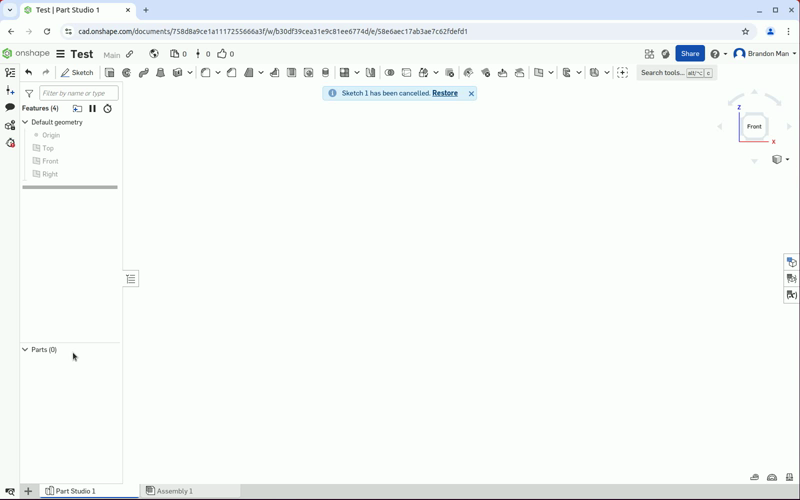
key(shift+s)
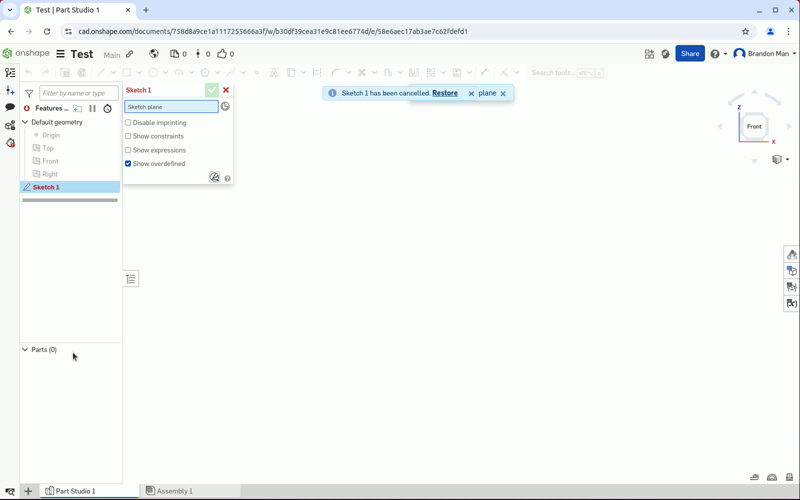
mouse_move(73, 163)
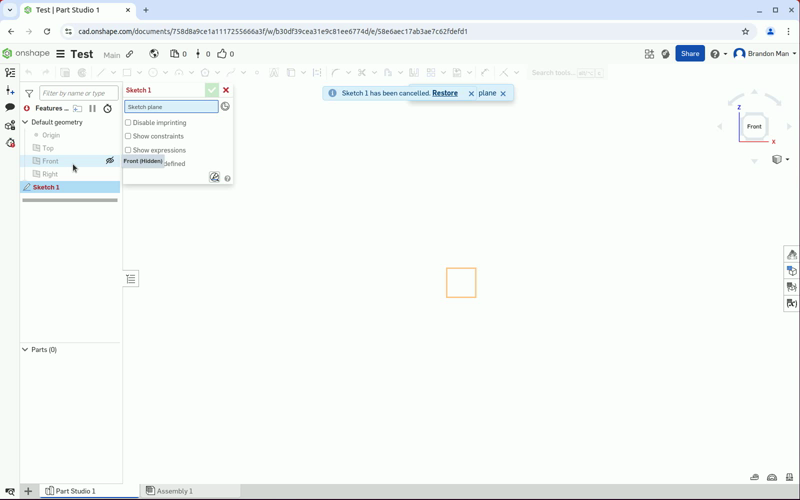
click(73, 163)
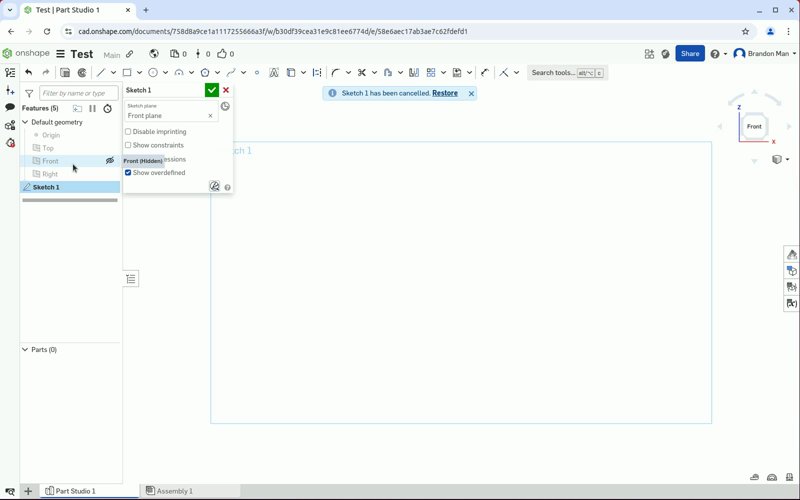
mouse_move(73, 352)
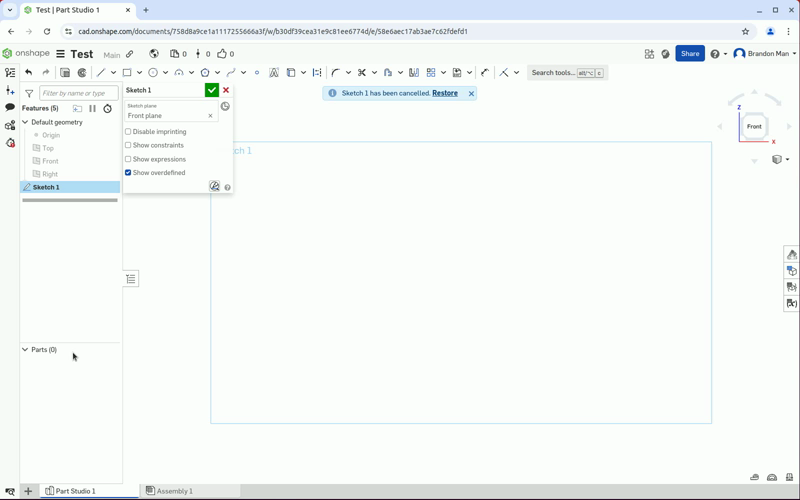
key(y)
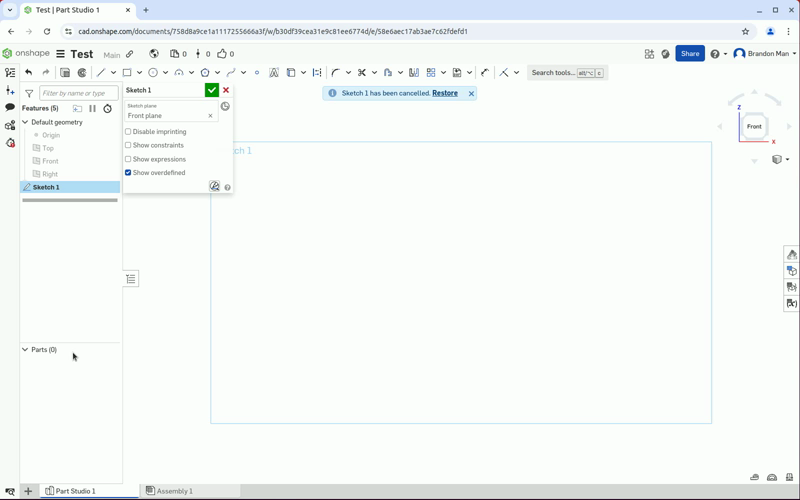
key(l)
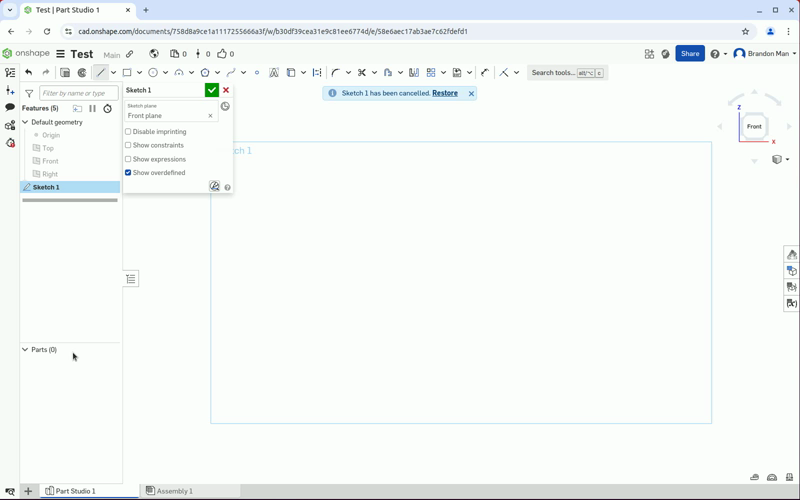
key_down(shift)
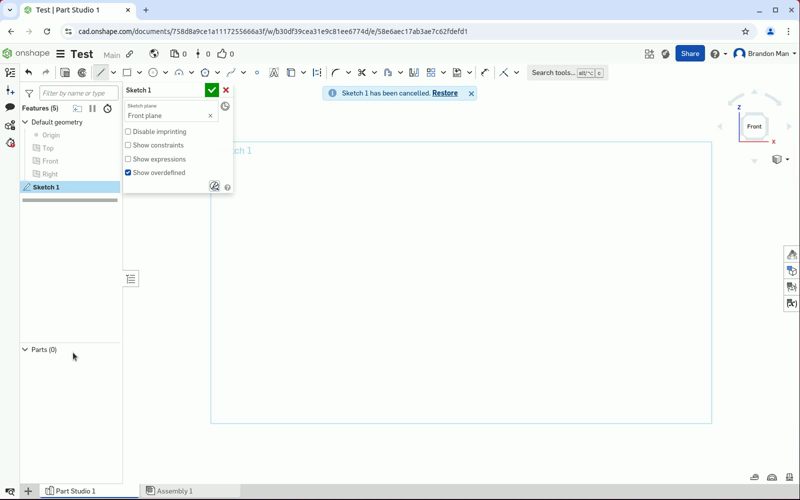
mouse_move(460, 286)
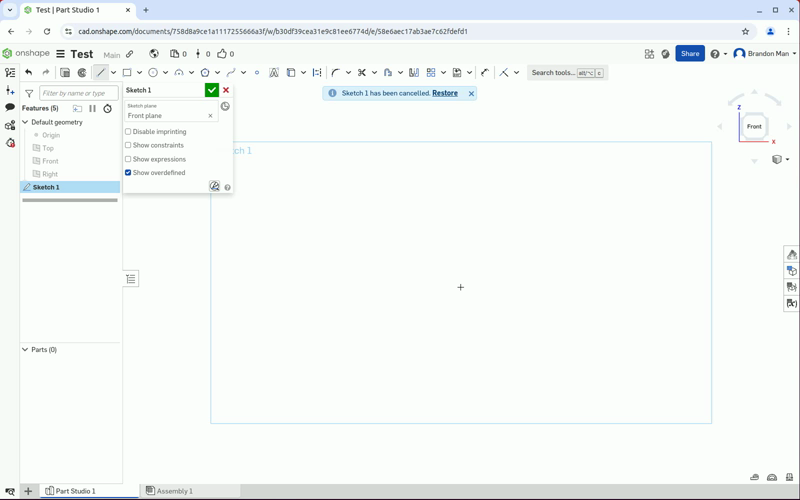
click(460, 286)
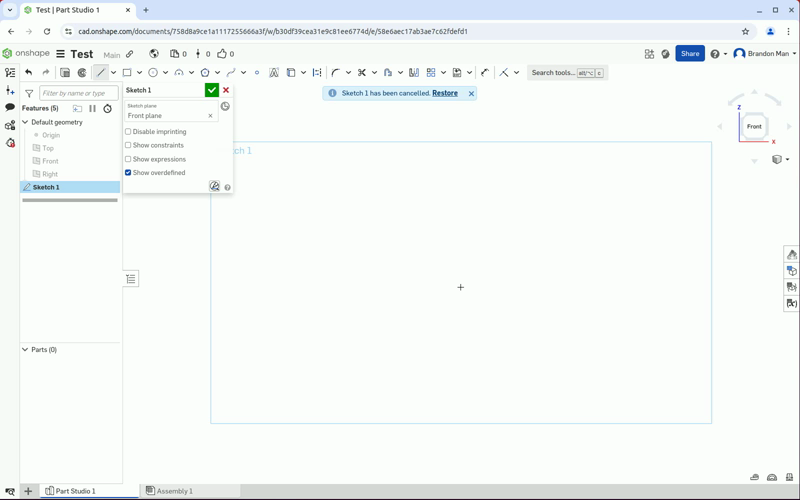
key_up(shift)
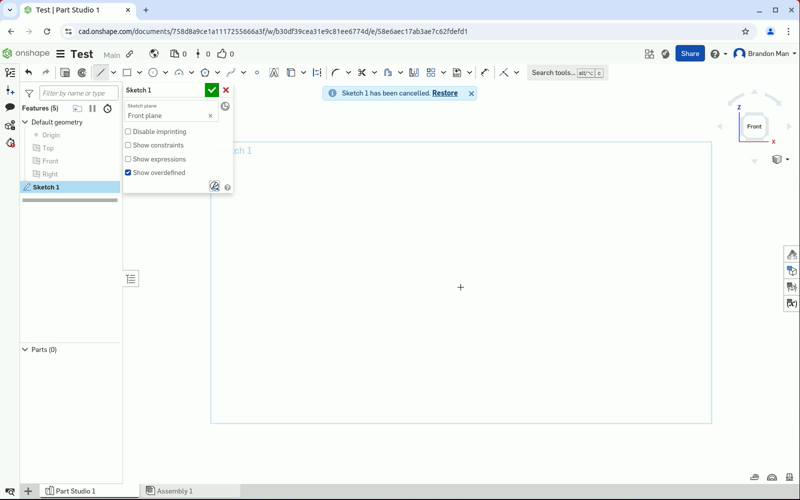
key_down(shift)
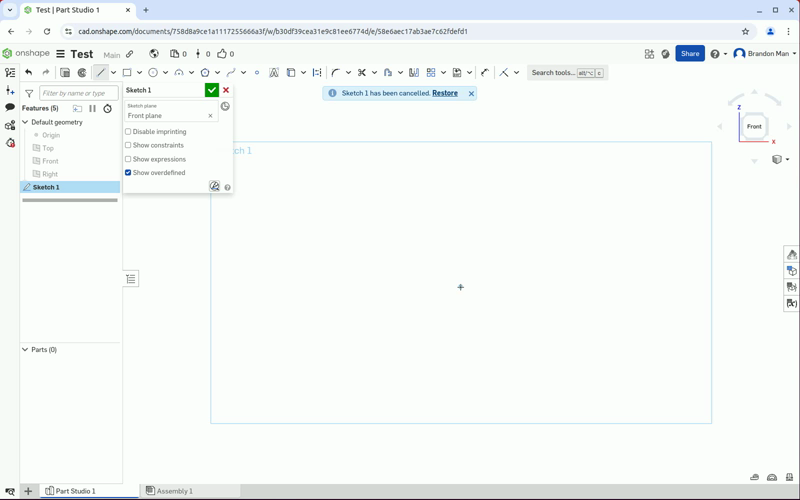
mouse_move(490, 286)
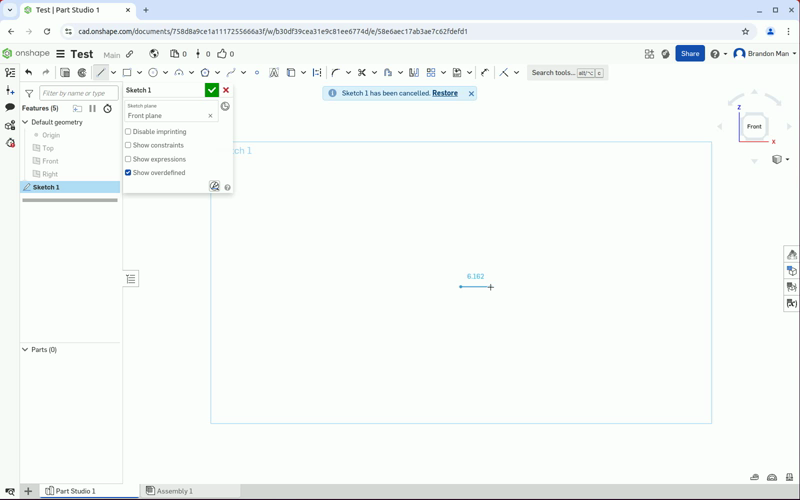
mouse_move(499, 286)
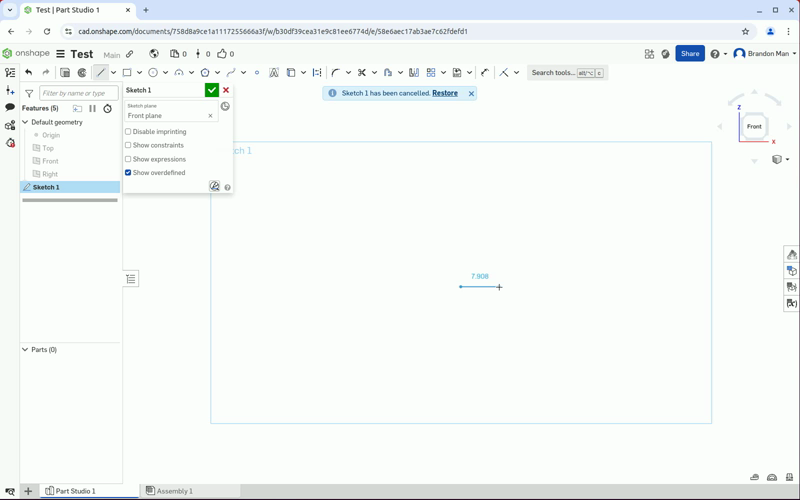
click(499, 286)
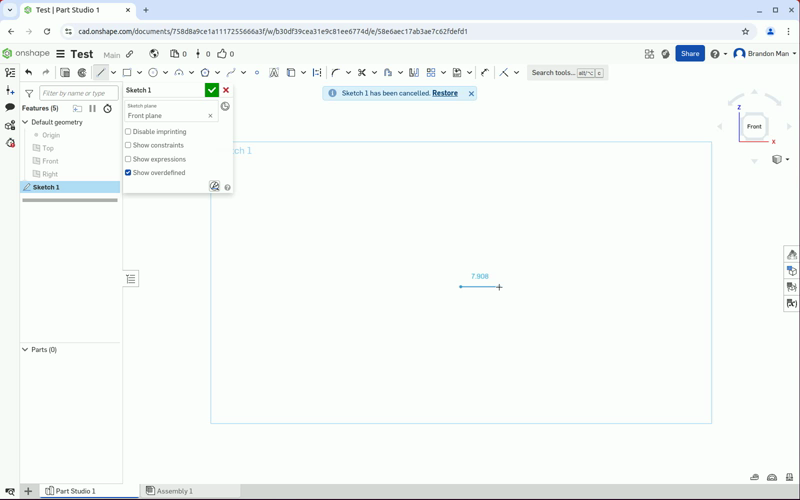
key_up(shift)
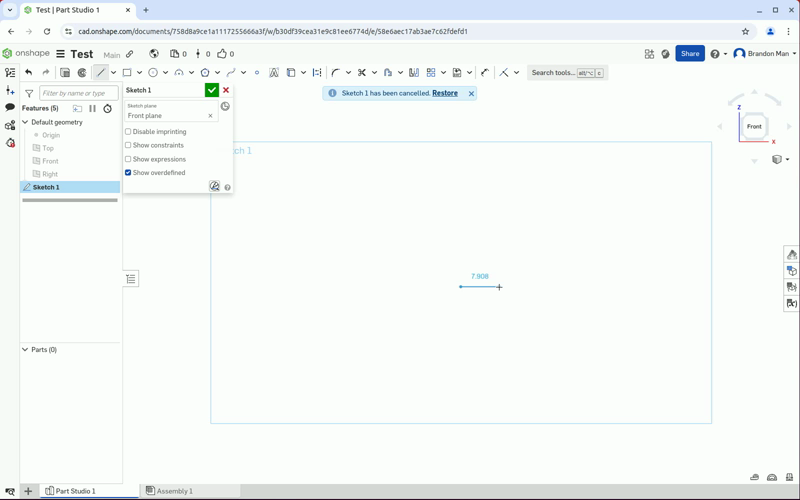
key_down(shift)
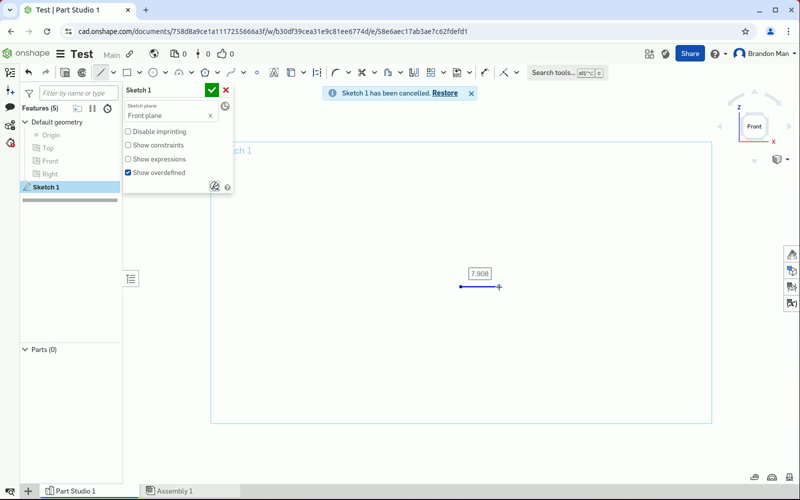
mouse_move(529, 286)
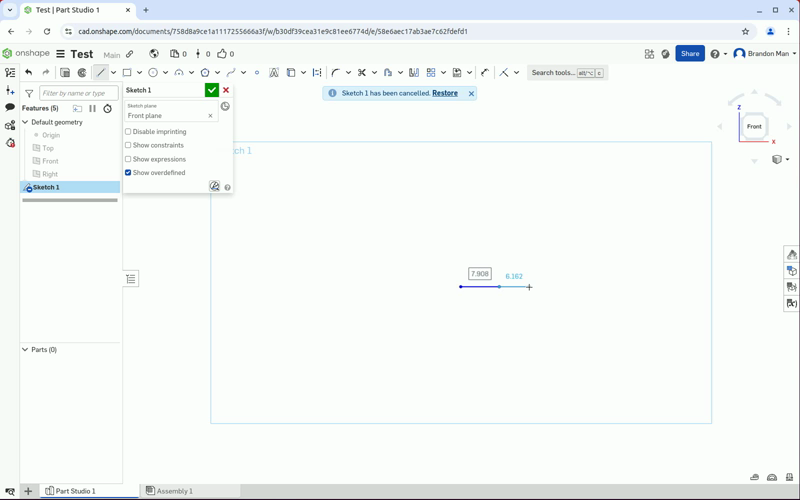
mouse_move(499, 278)
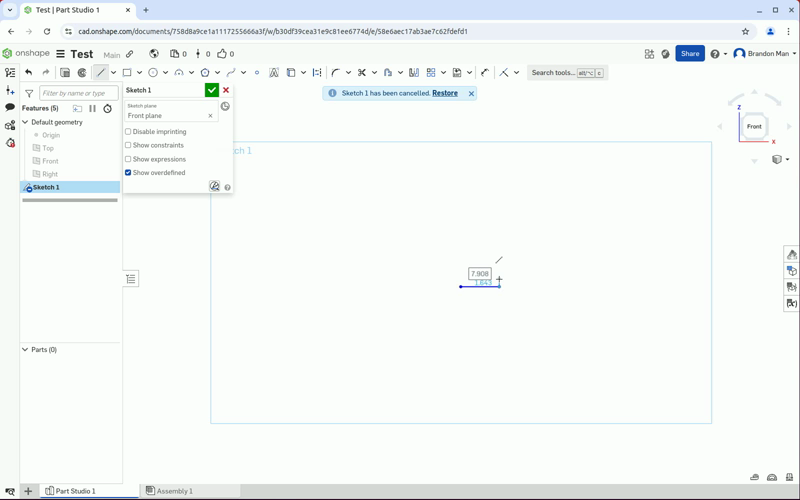
click(499, 278)
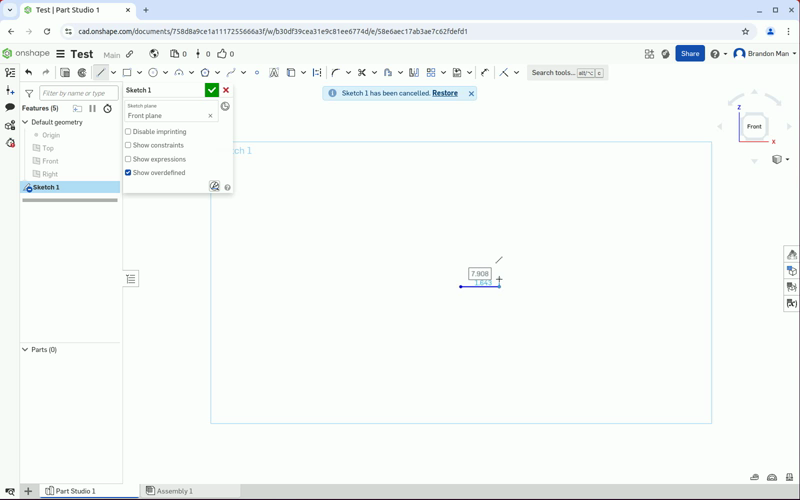
key_up(shift)
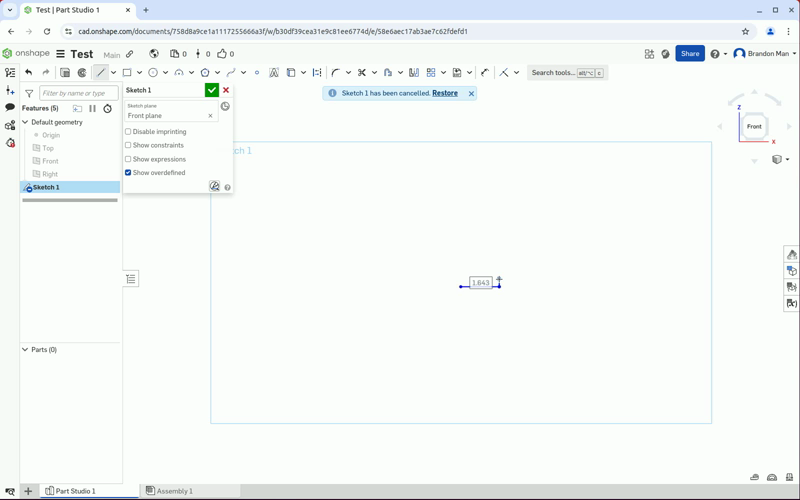
key_down(shift)
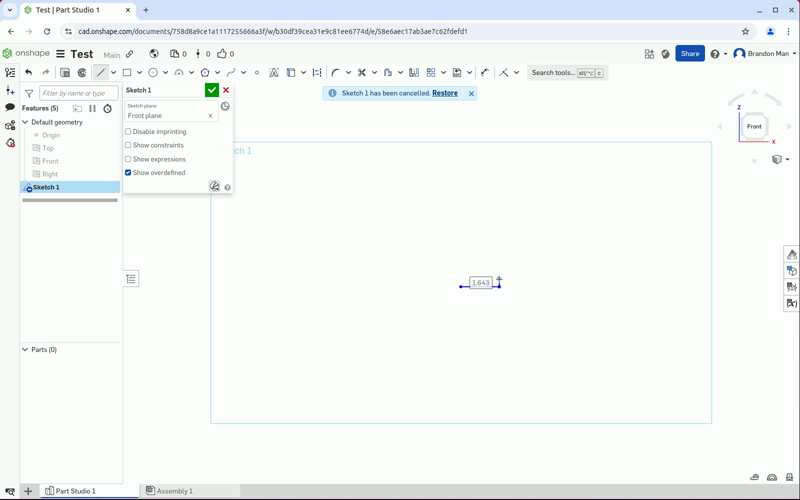
mouse_move(529, 278)
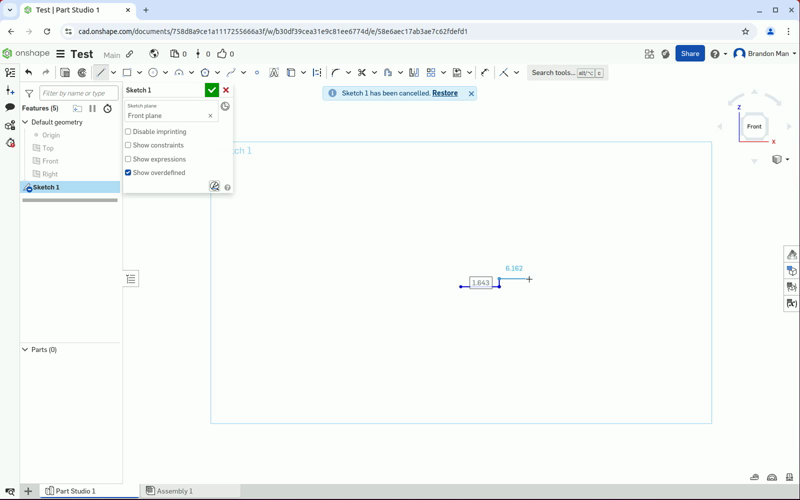
mouse_move(460, 278)
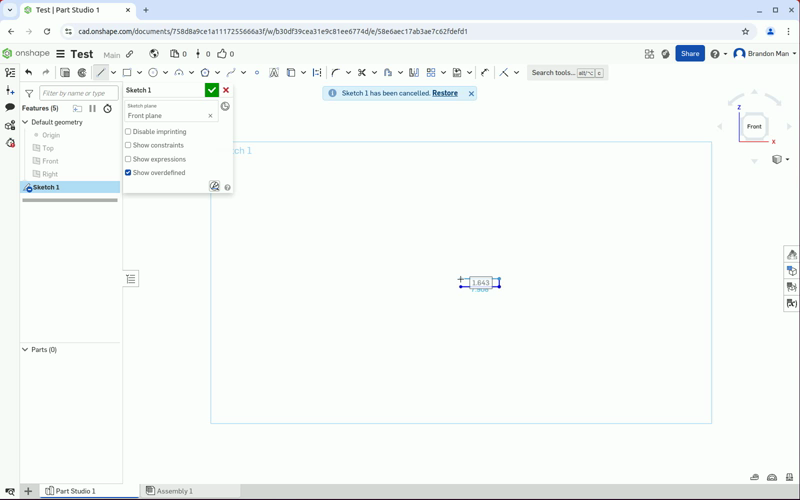
click(460, 278)
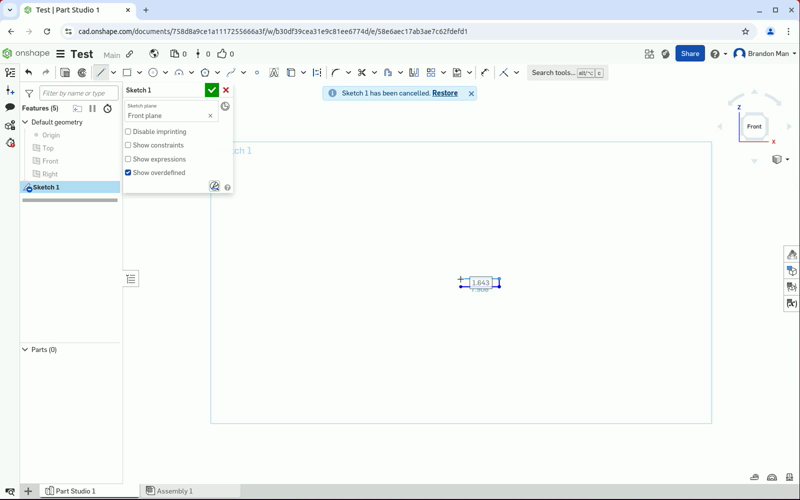
key_up(shift)
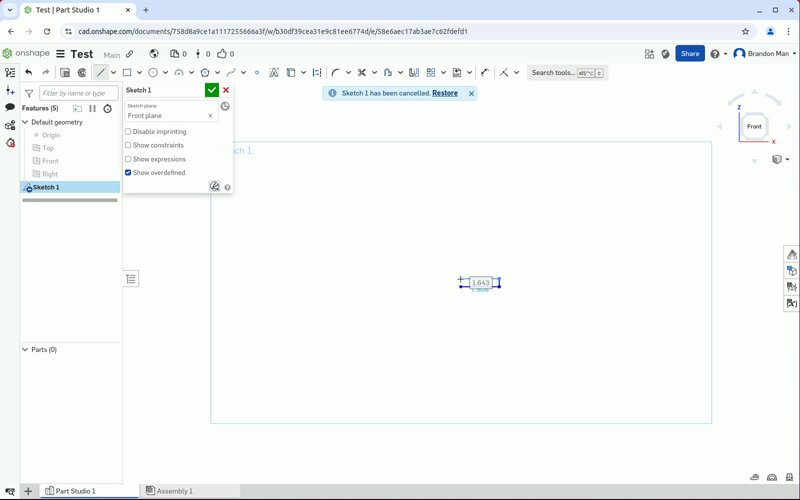
mouse_move(490, 278)
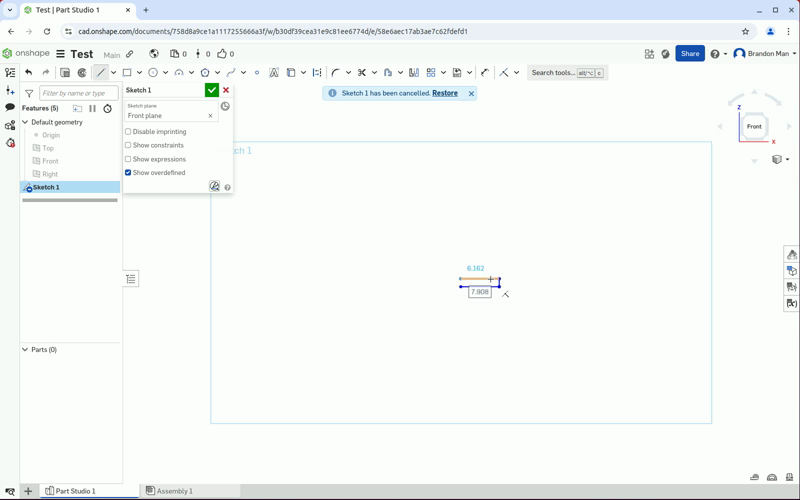
key_down(shift)
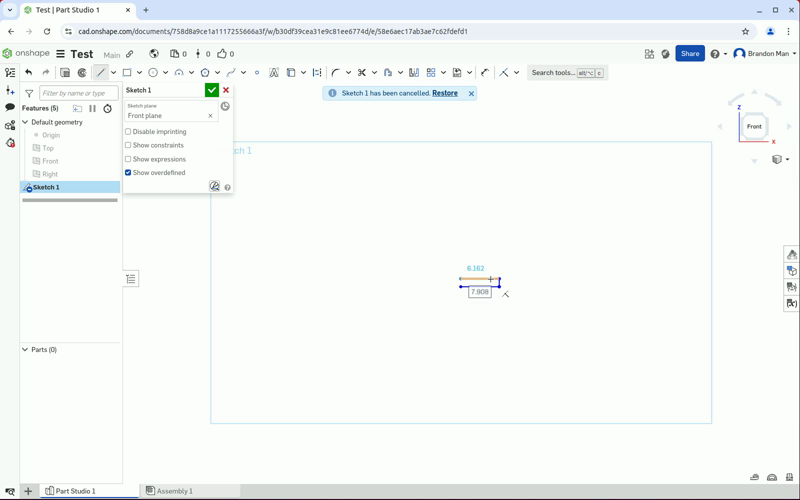
mouse_move(460, 286)
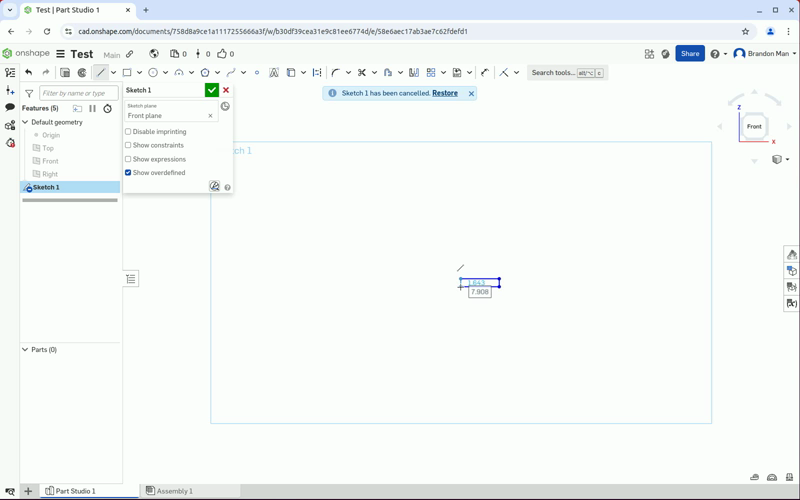
key_up(shift)
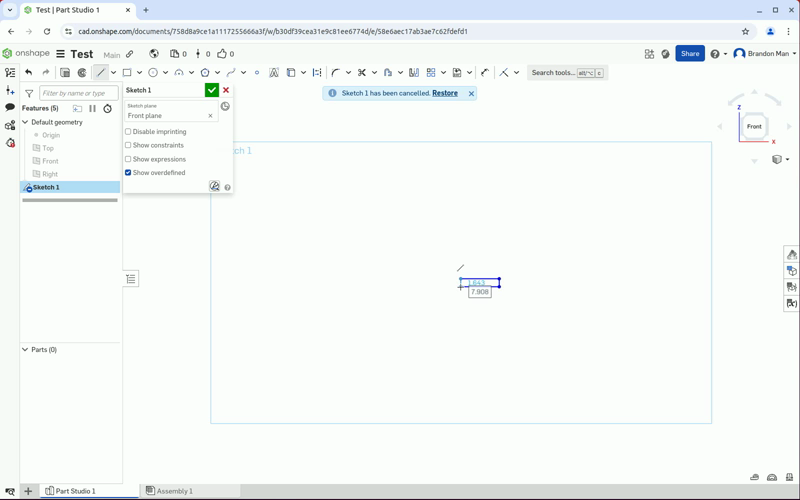
click(460, 286)
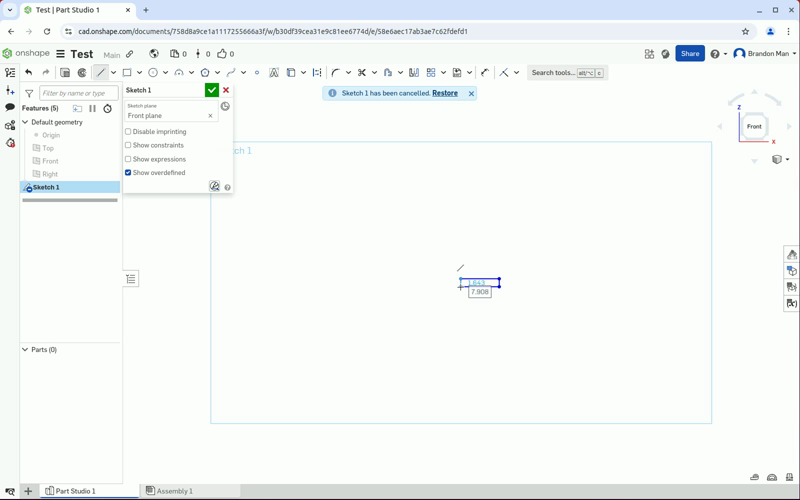
key(esc)
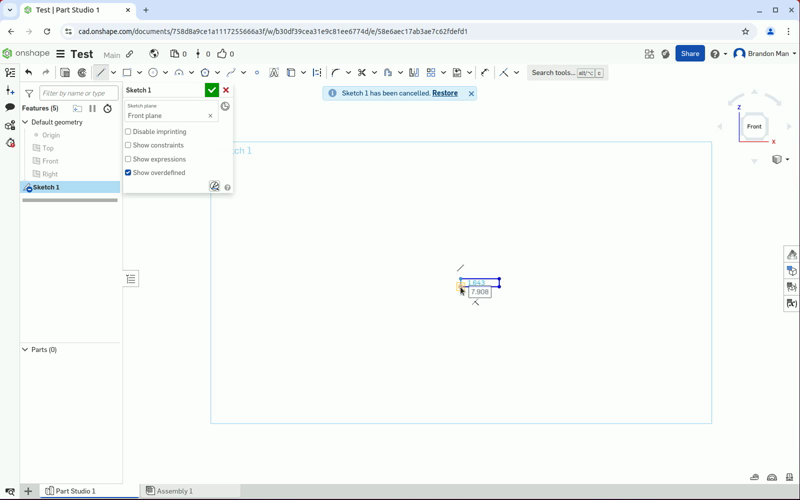
key(c)
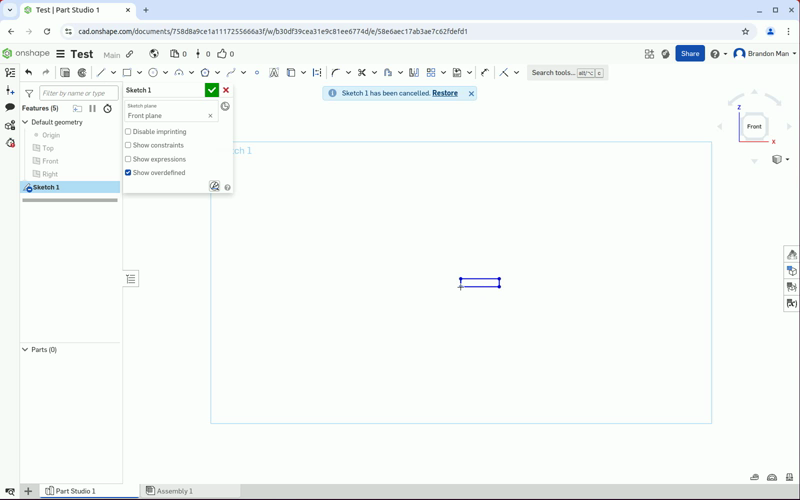
key_down(shift)
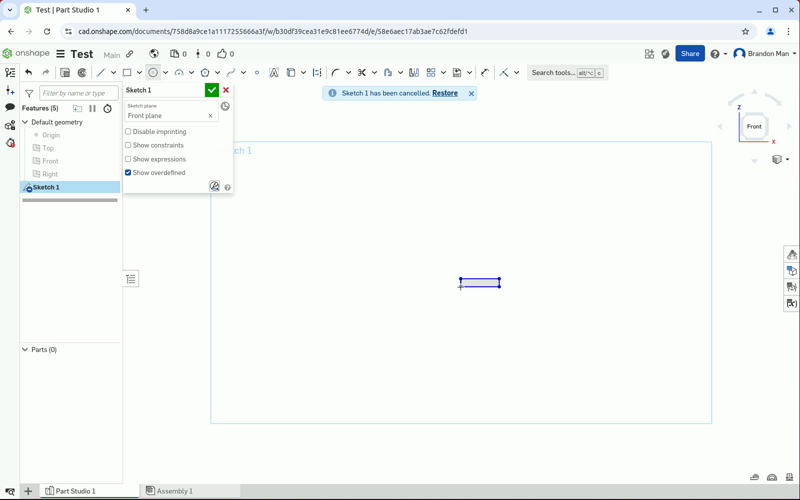
mouse_move(468, 282)
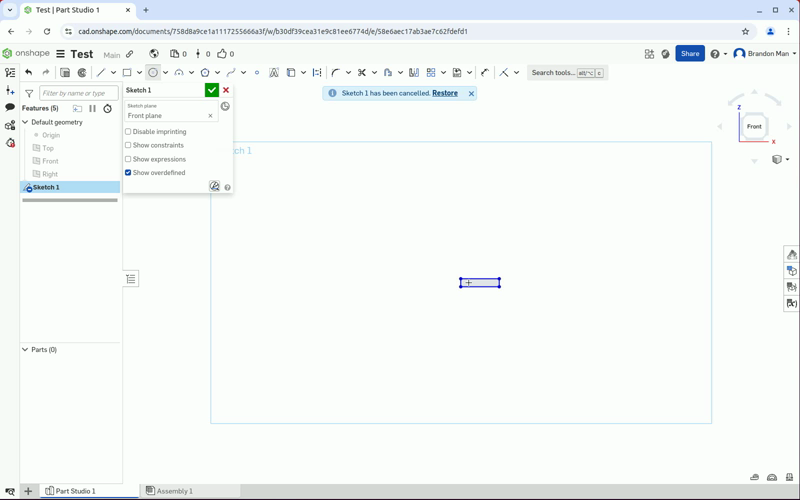
click(468, 282)
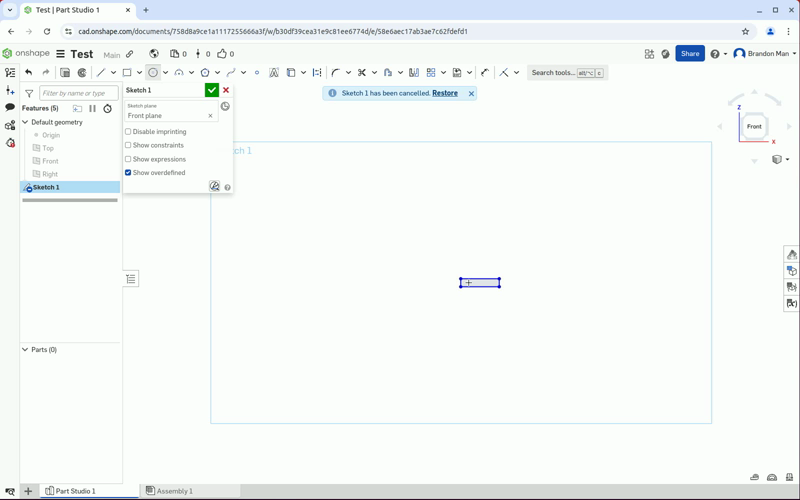
key_up(shift)
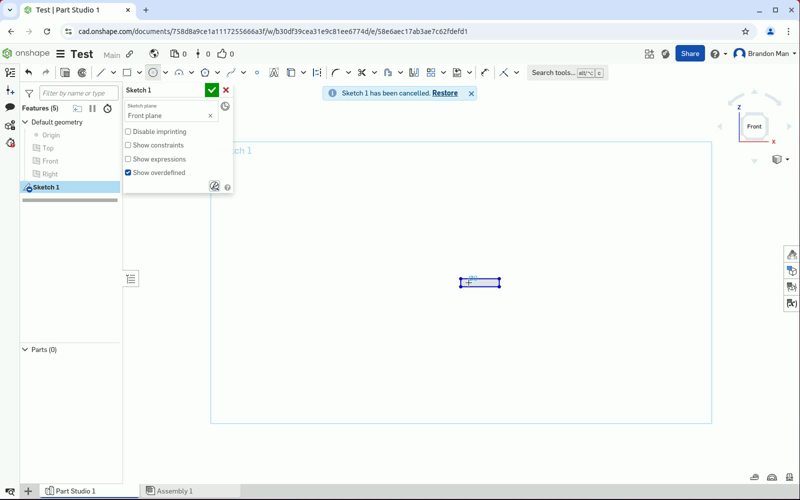
mouse_move(470, 282)
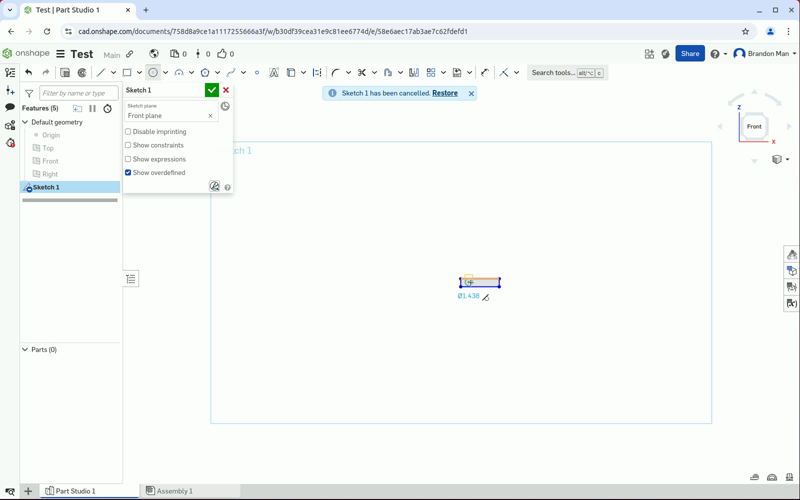
scroll(6)
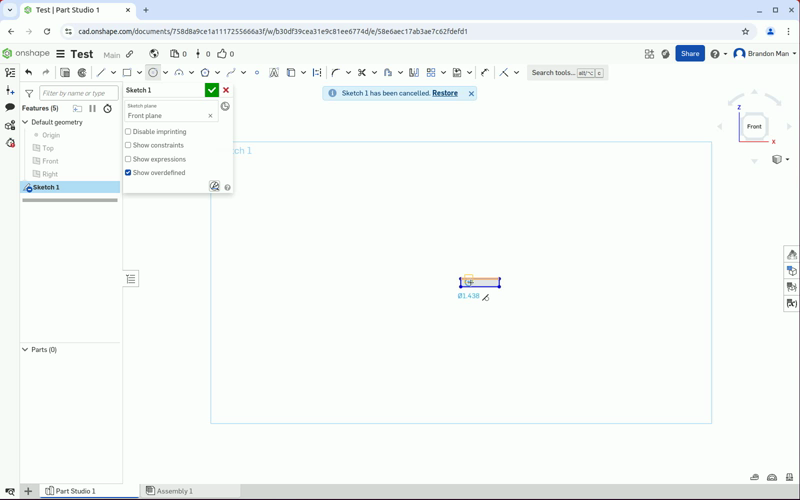
scroll(6)
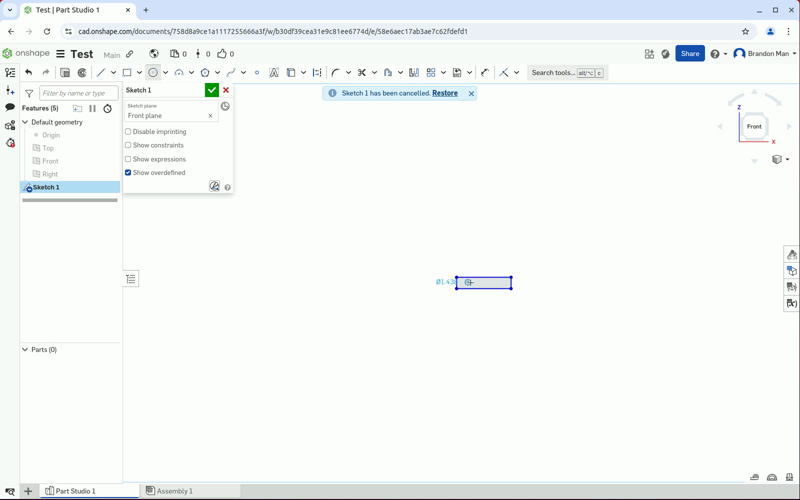
scroll(6)
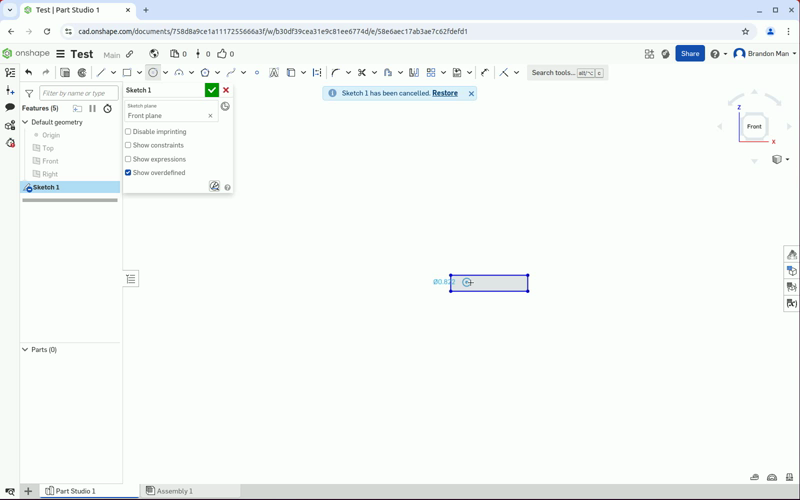
scroll(6)
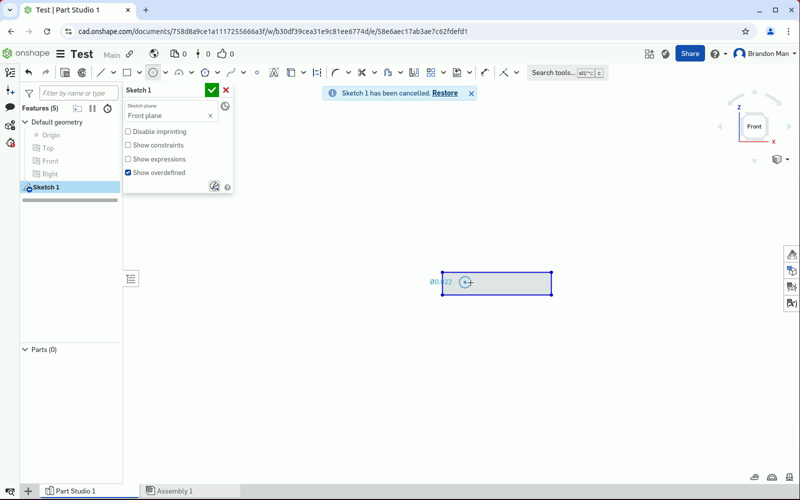
scroll(6)
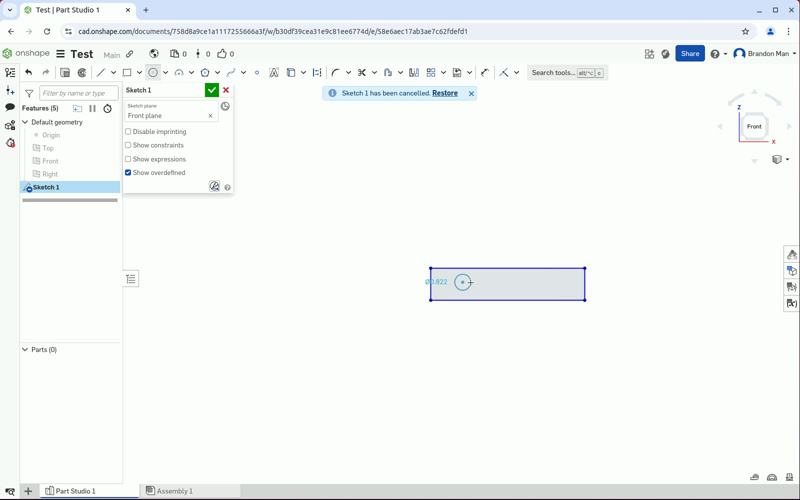
scroll(6)
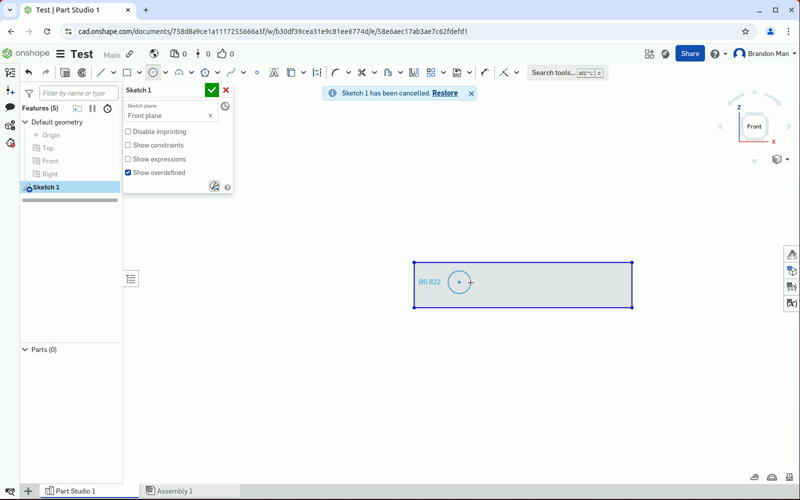
scroll(6)
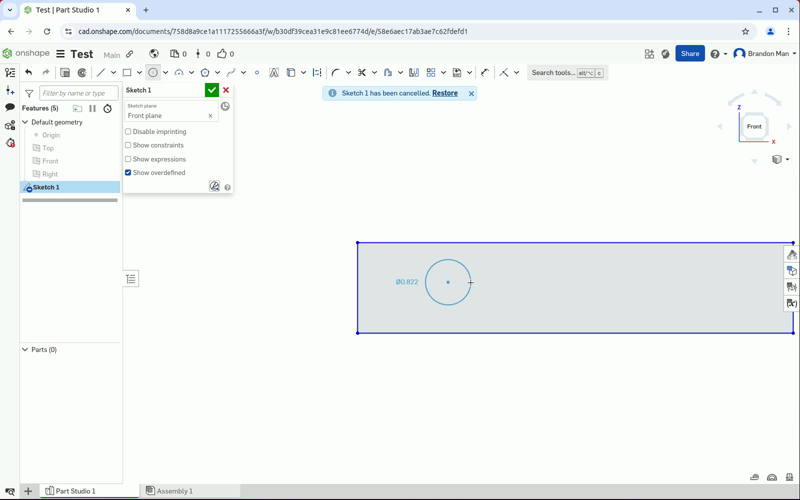
click(470, 282)
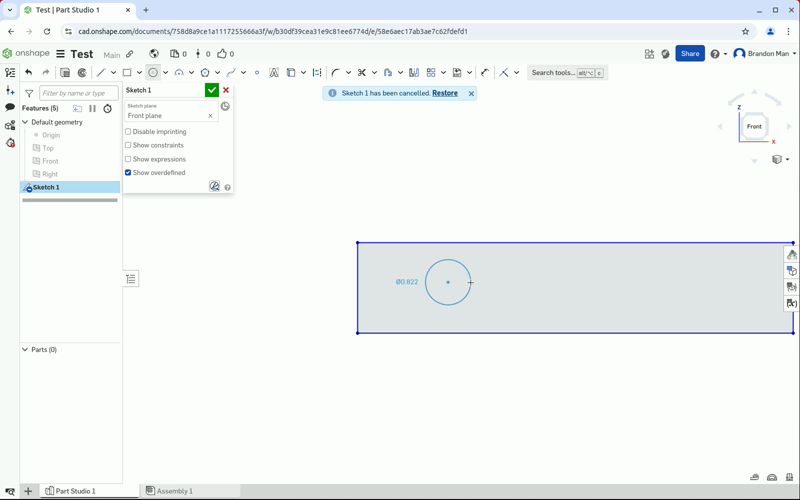
scroll(-6)
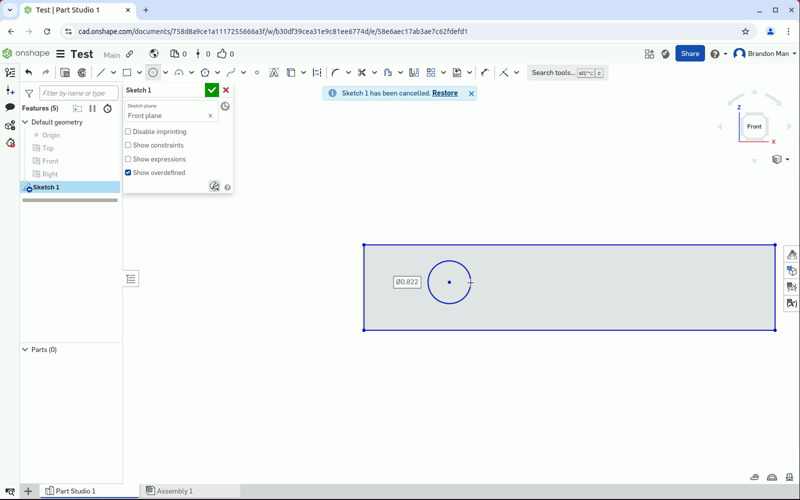
scroll(-6)
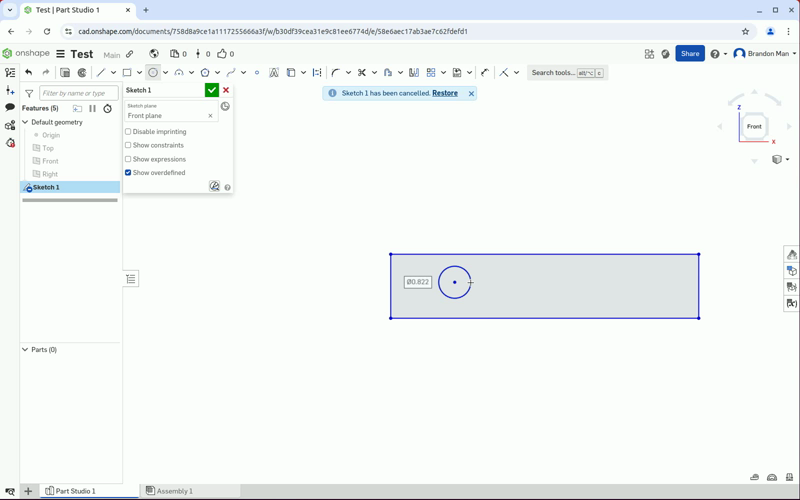
scroll(-6)
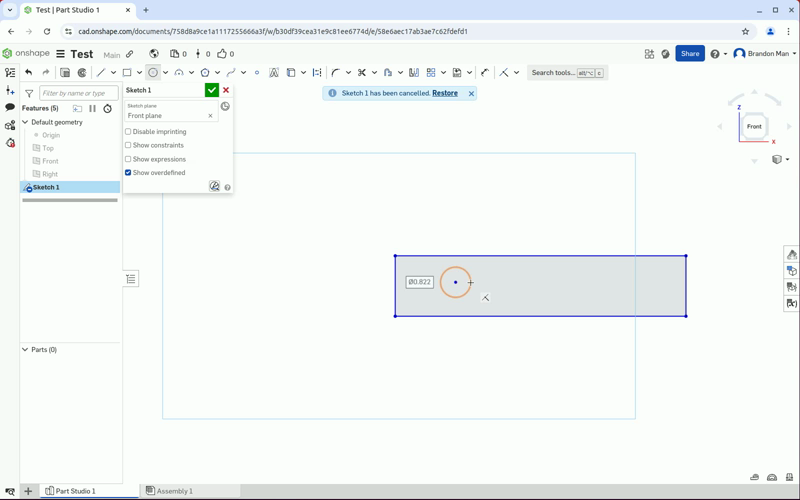
scroll(-6)
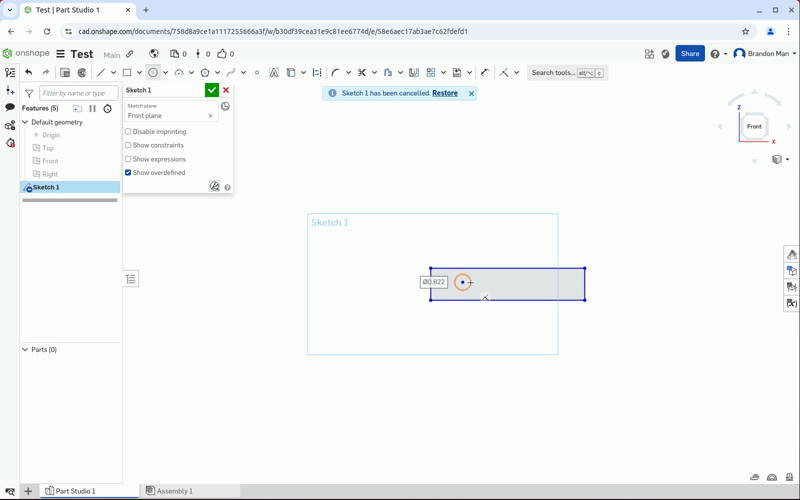
scroll(-6)
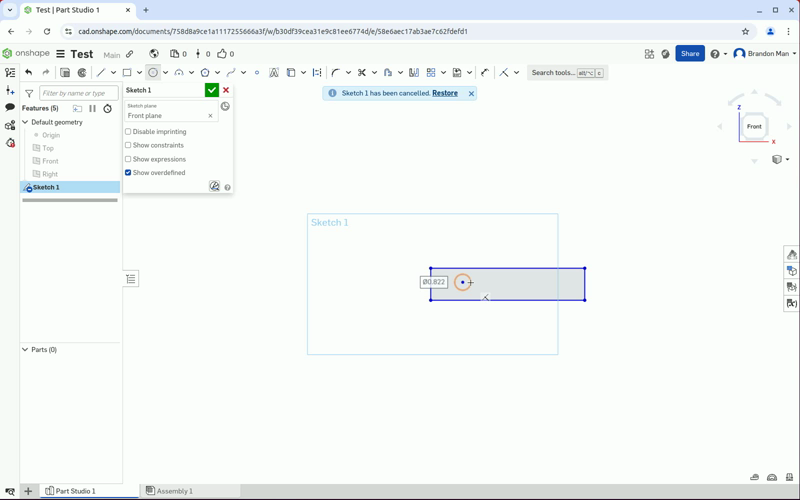
scroll(-6)
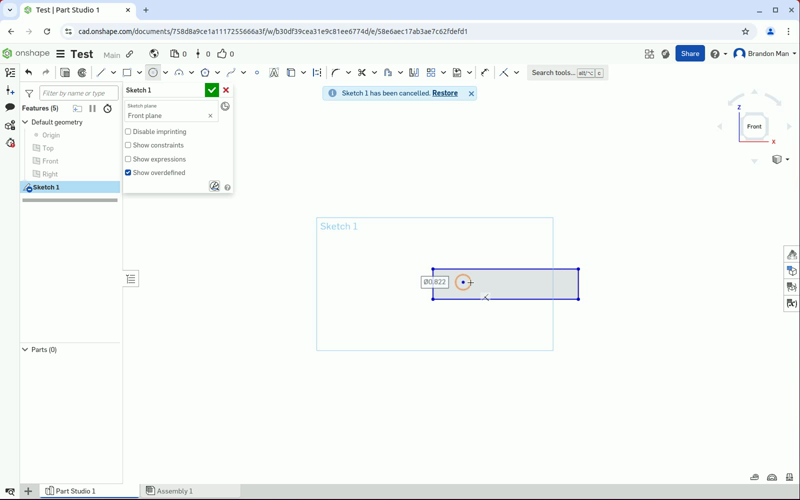
scroll(-6)
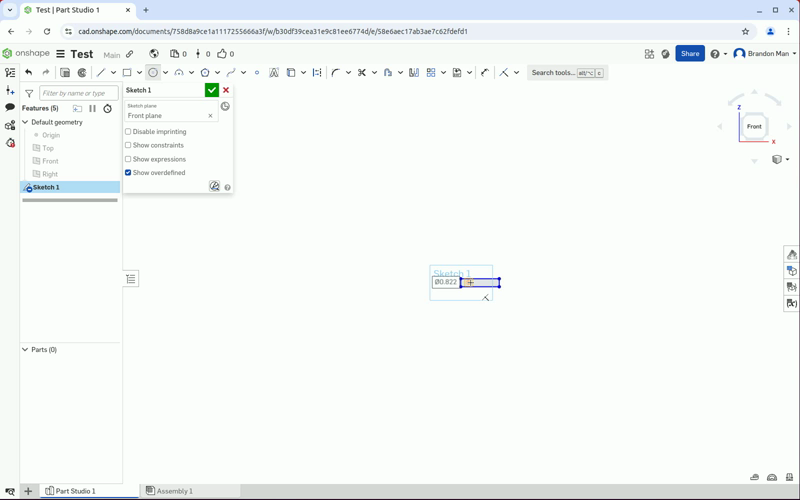
key(esc)
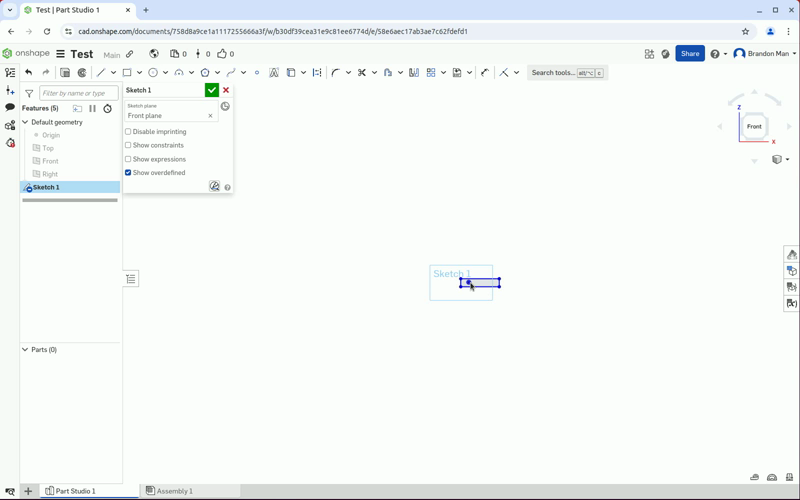
key(c)
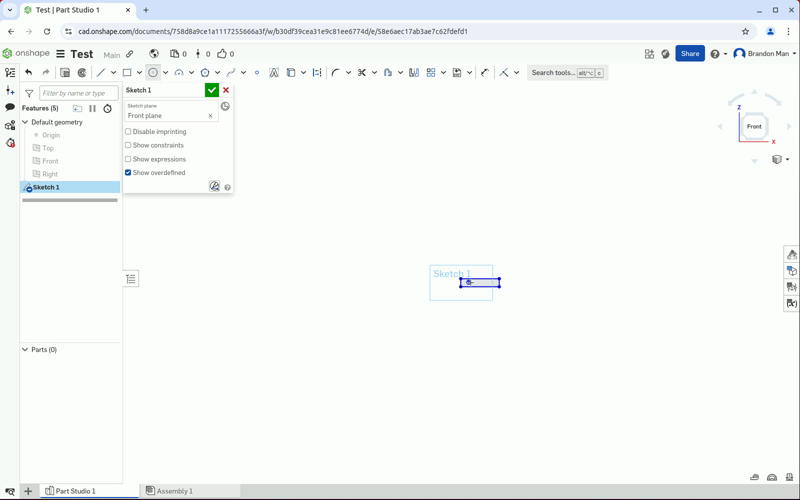
key_down(shift)
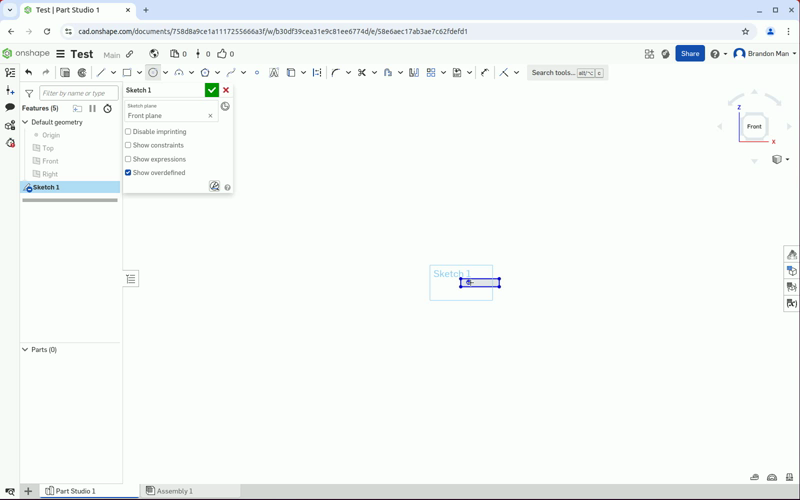
mouse_move(491, 282)
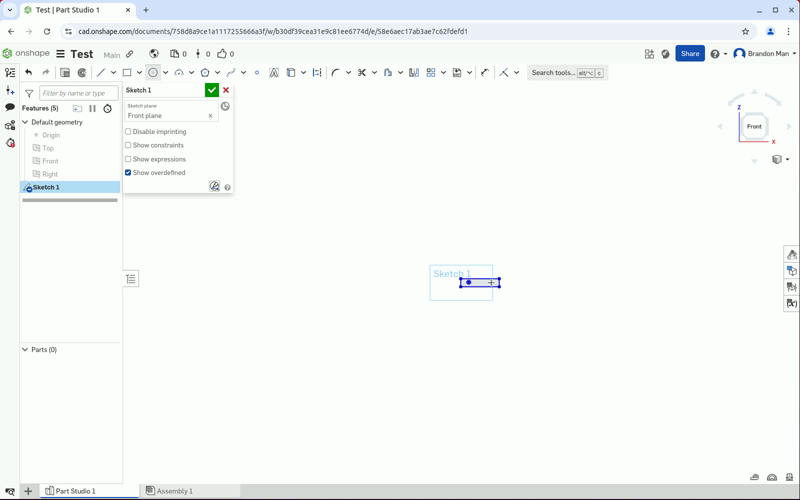
click(491, 282)
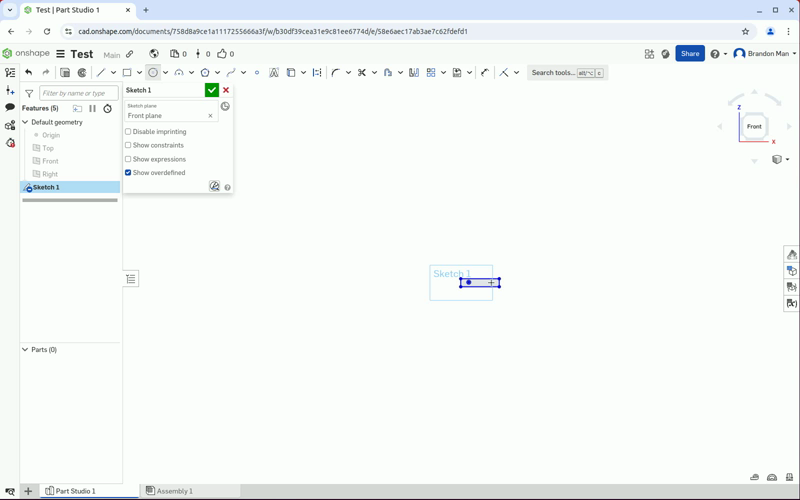
key_up(shift)
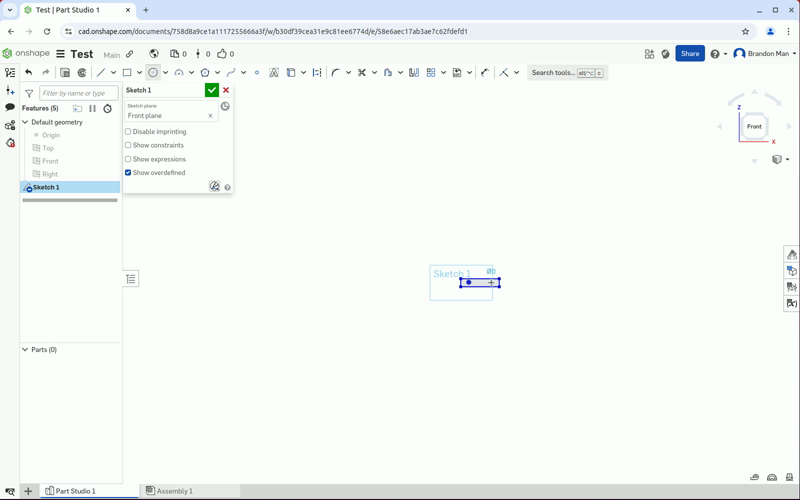
mouse_move(493, 282)
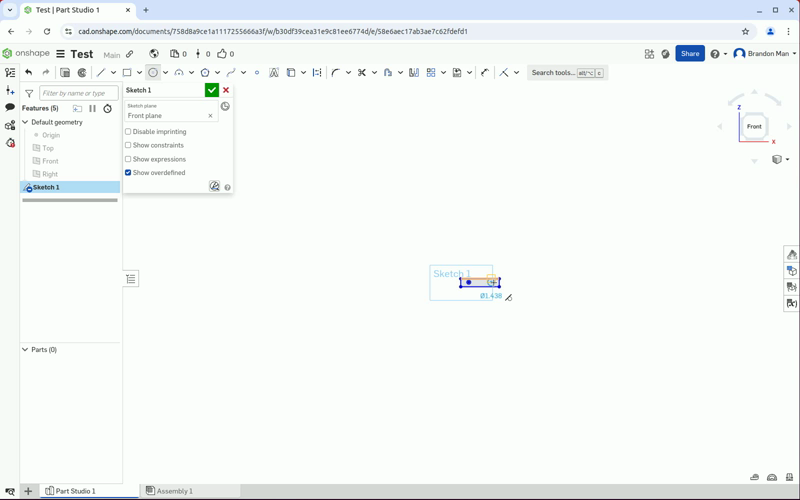
scroll(6)
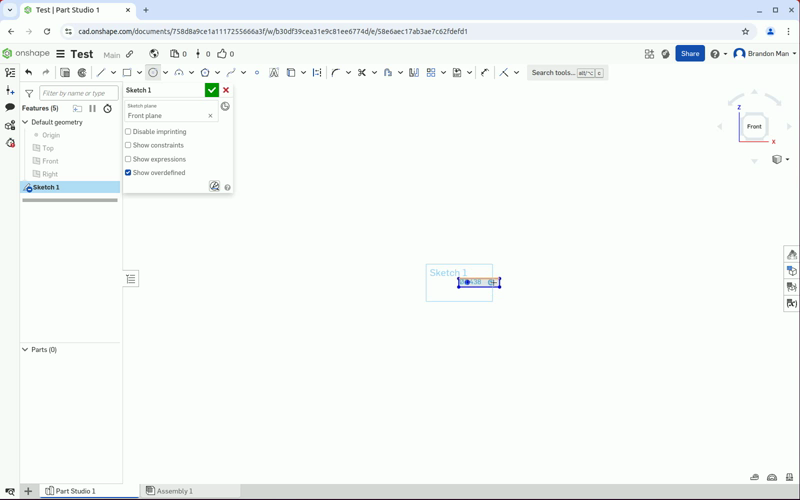
scroll(6)
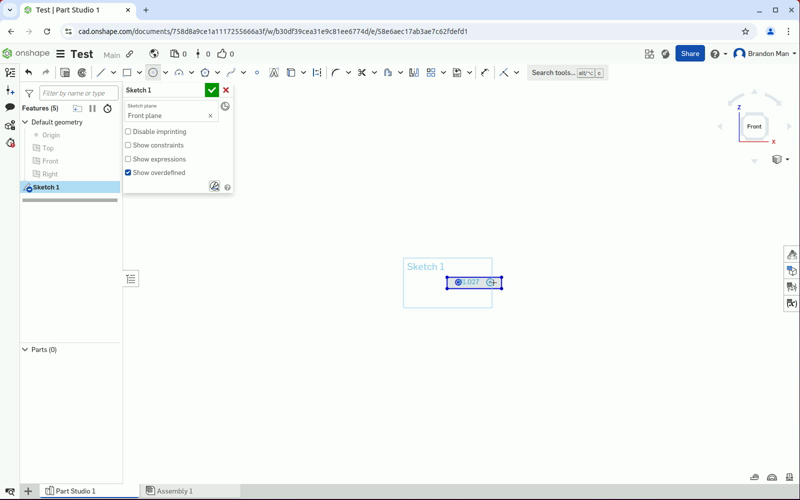
scroll(6)
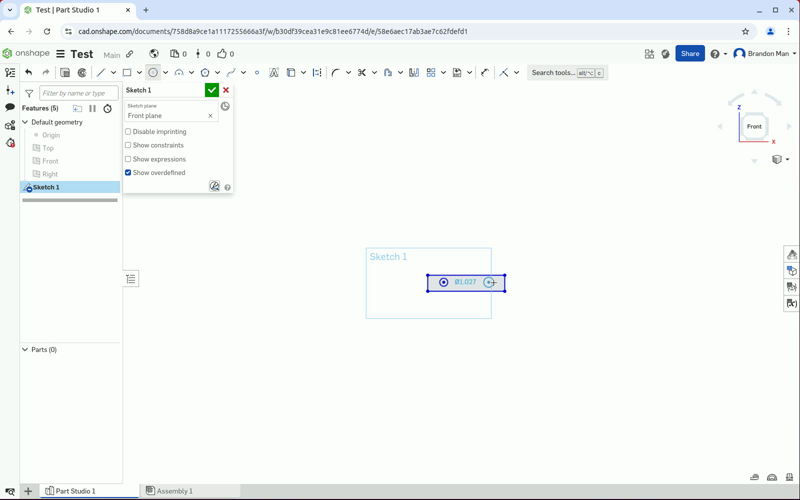
scroll(6)
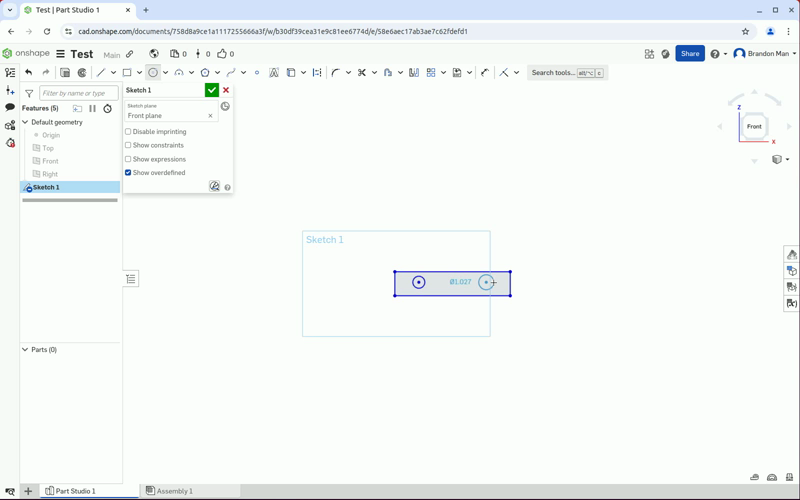
scroll(6)
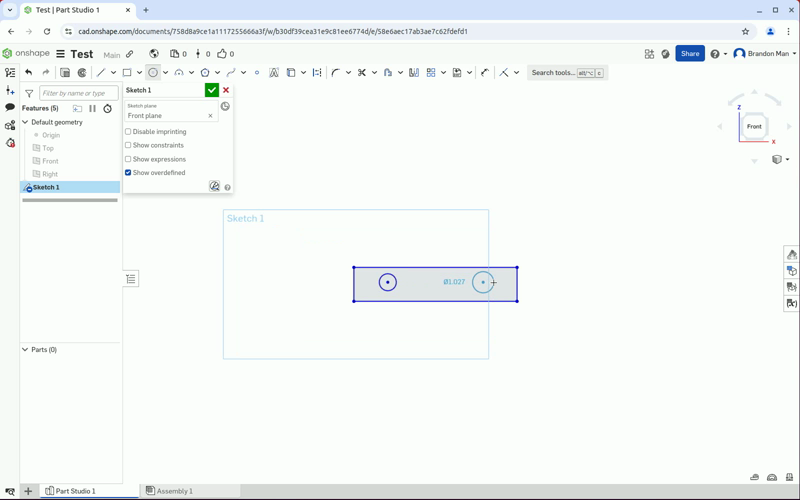
scroll(6)
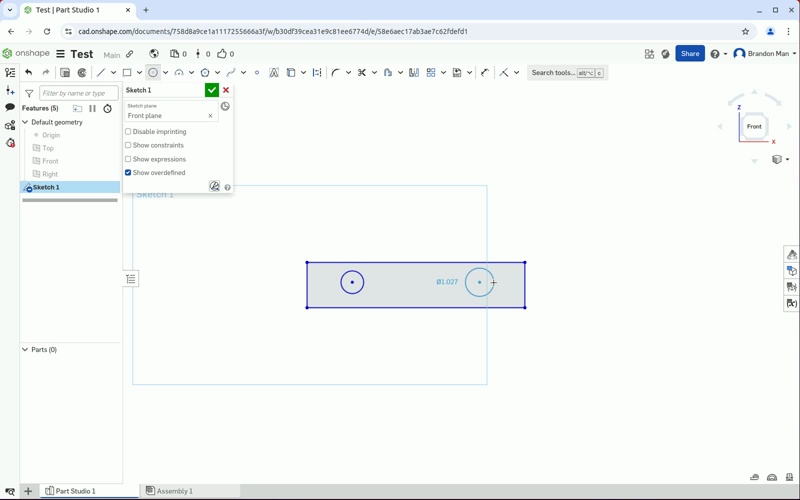
scroll(6)
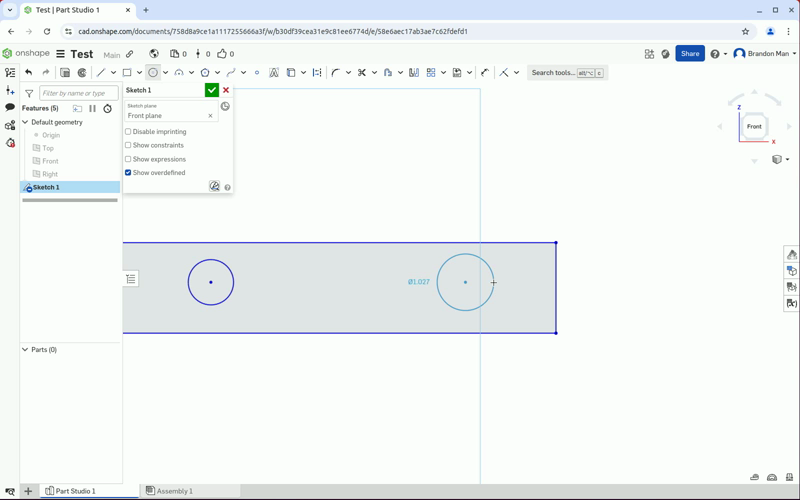
click(493, 282)
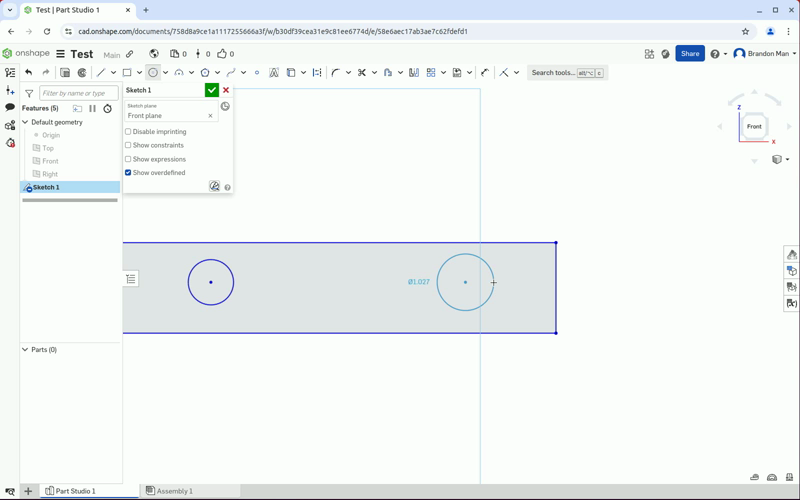
scroll(-6)
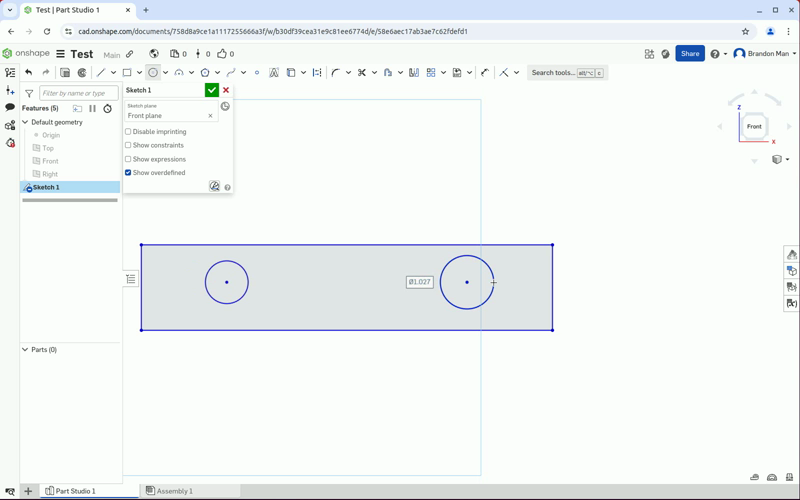
scroll(-6)
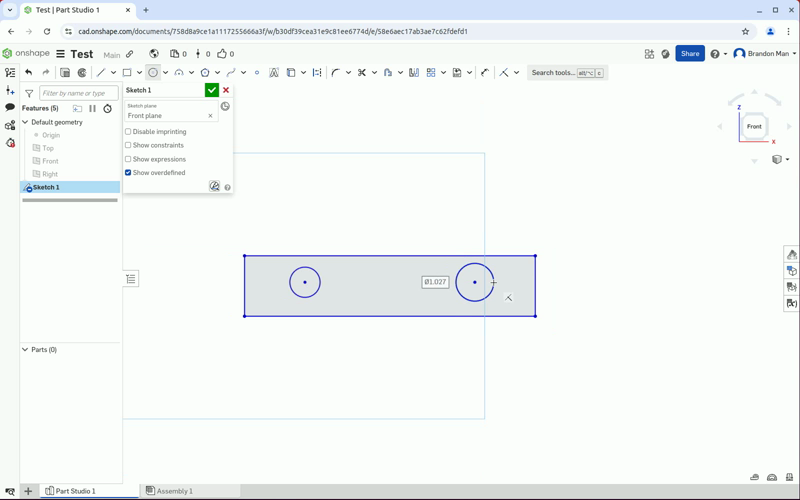
scroll(-6)
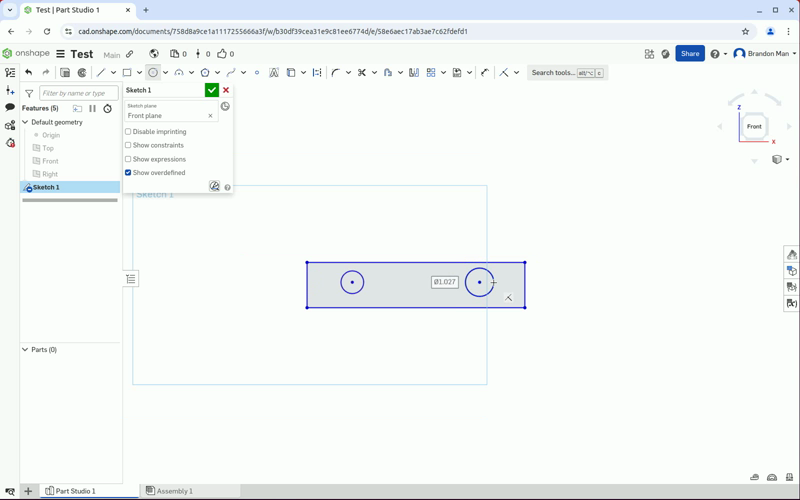
scroll(-6)
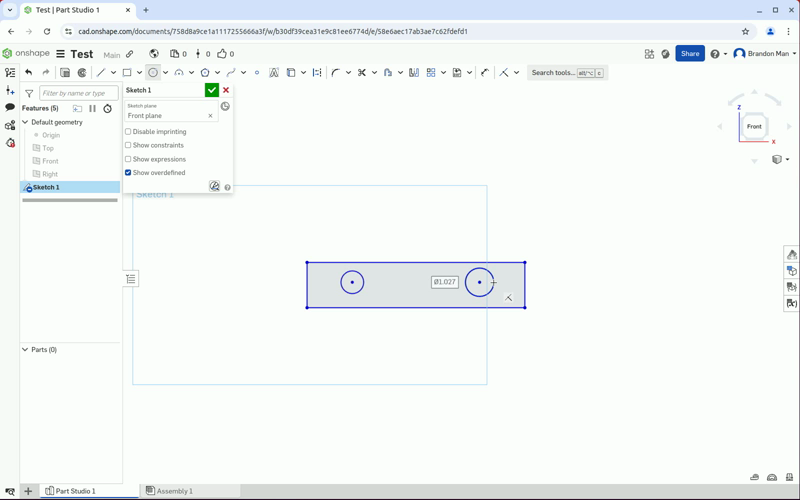
scroll(-6)
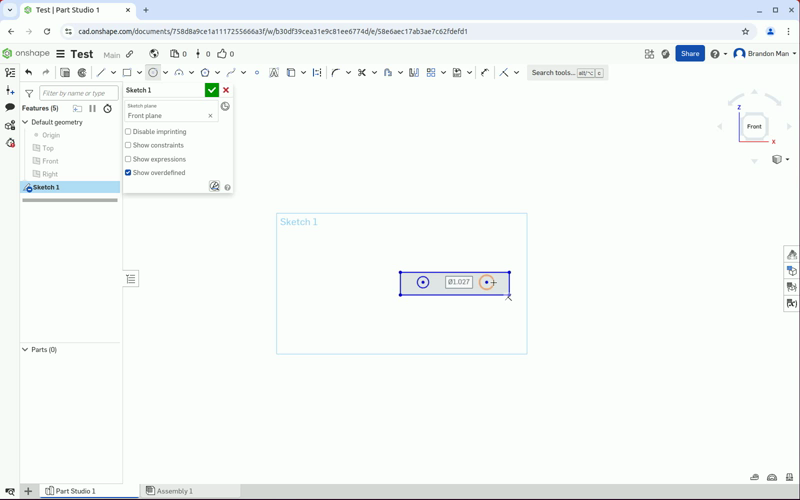
scroll(-6)
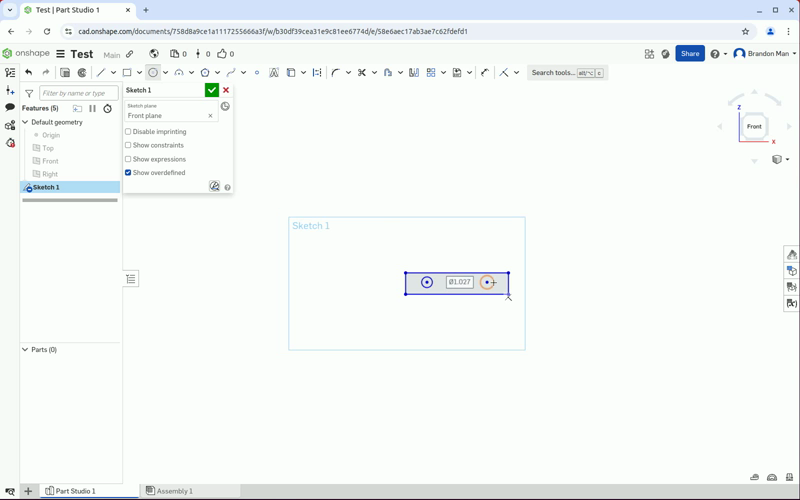
scroll(-6)
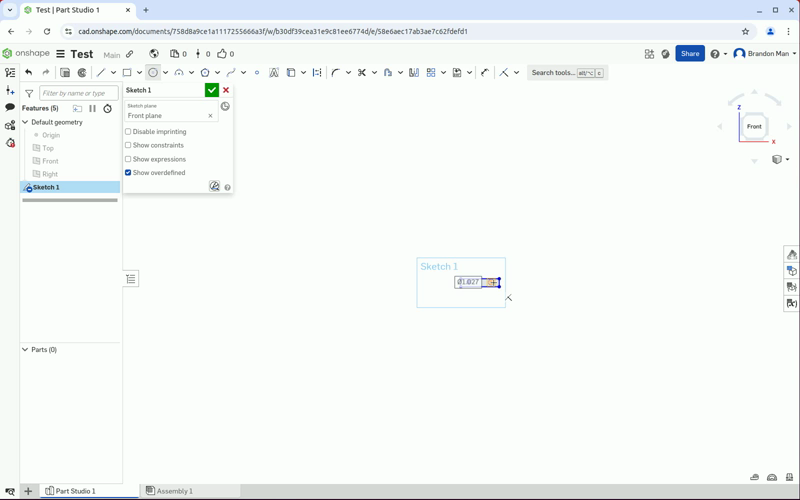
key(esc)
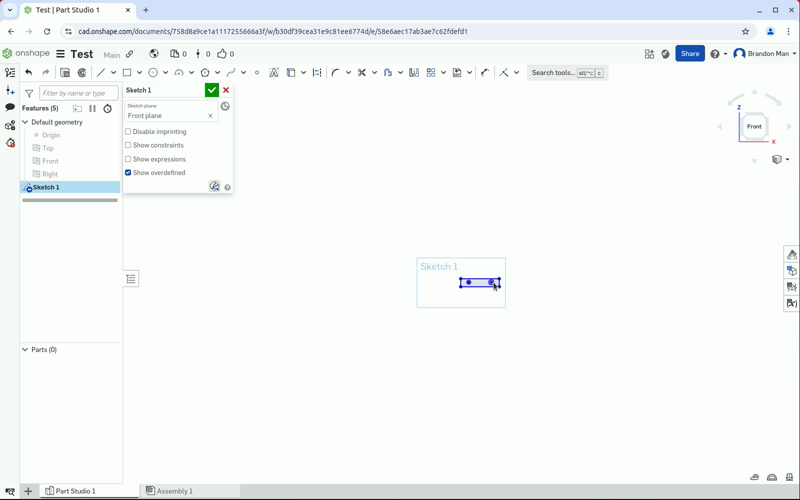
mouse_move(482, 284)
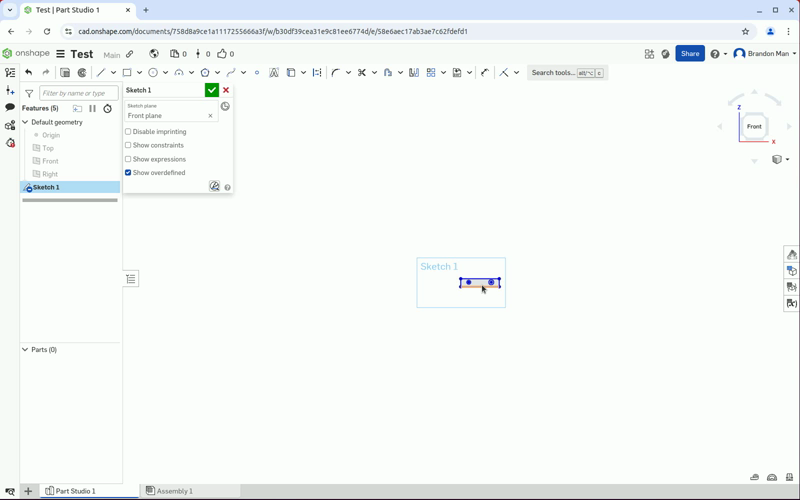
scroll(6)
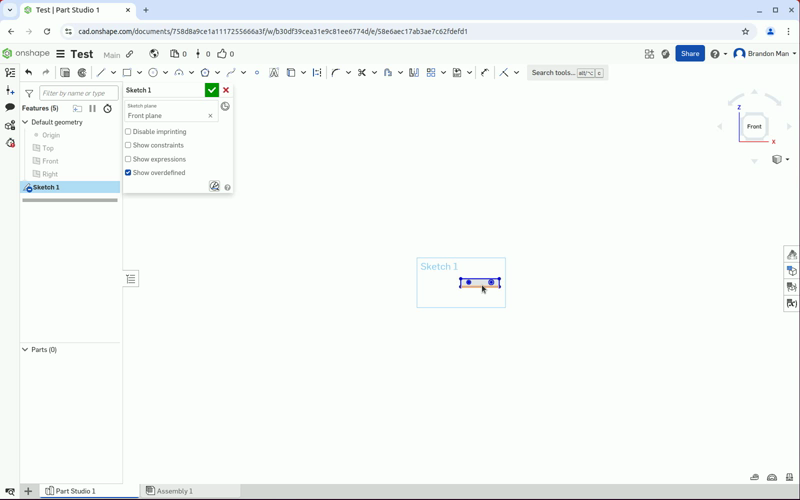
scroll(6)
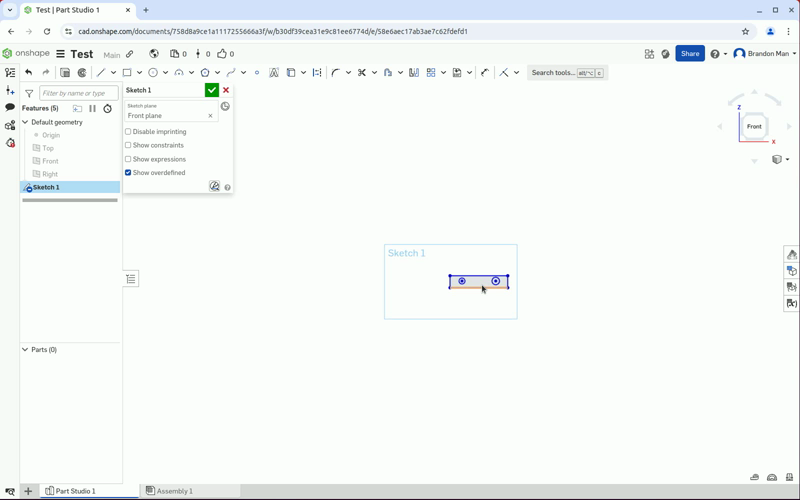
scroll(6)
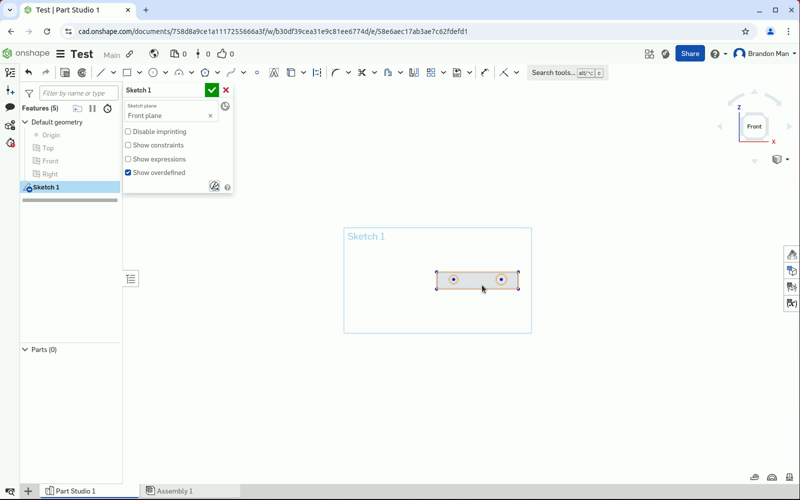
scroll(6)
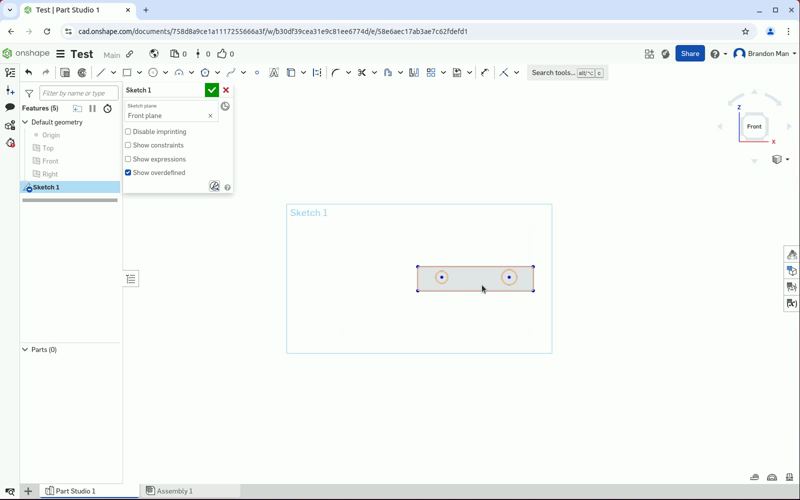
scroll(6)
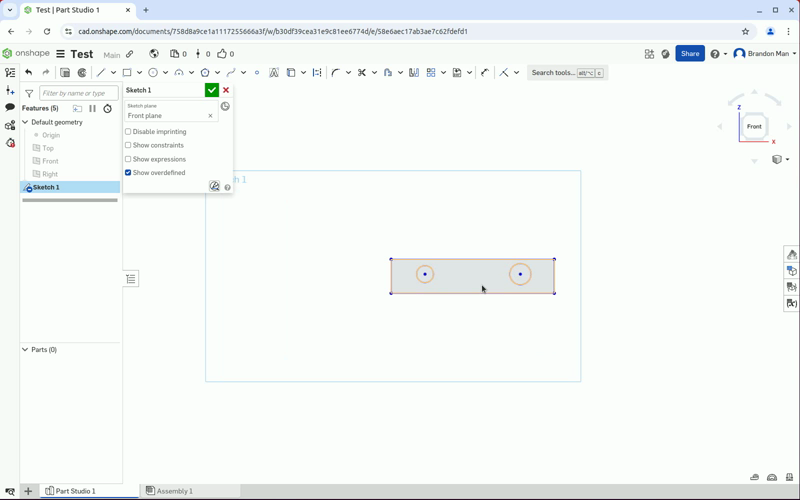
scroll(6)
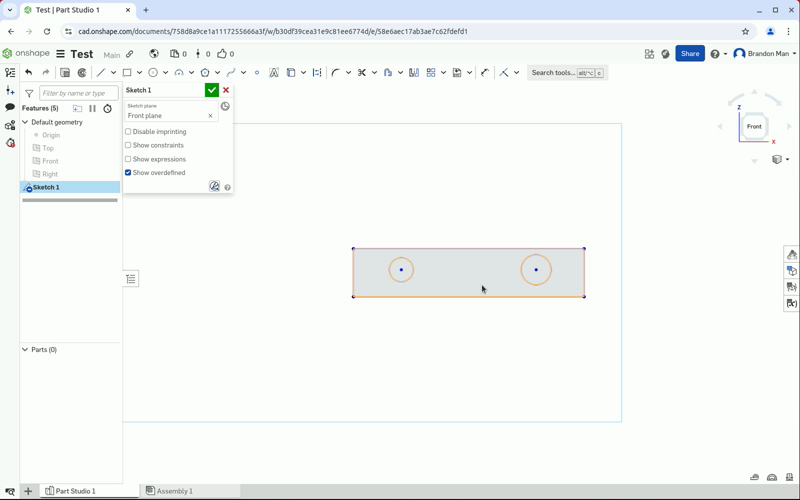
scroll(6)
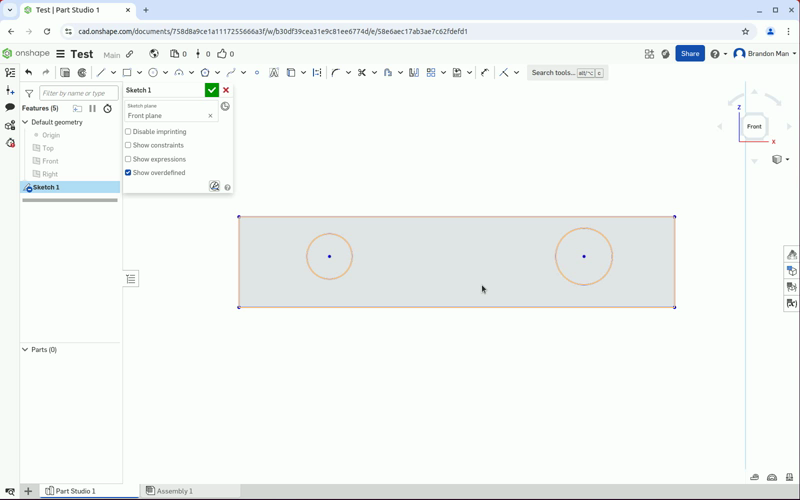
click(482, 284)
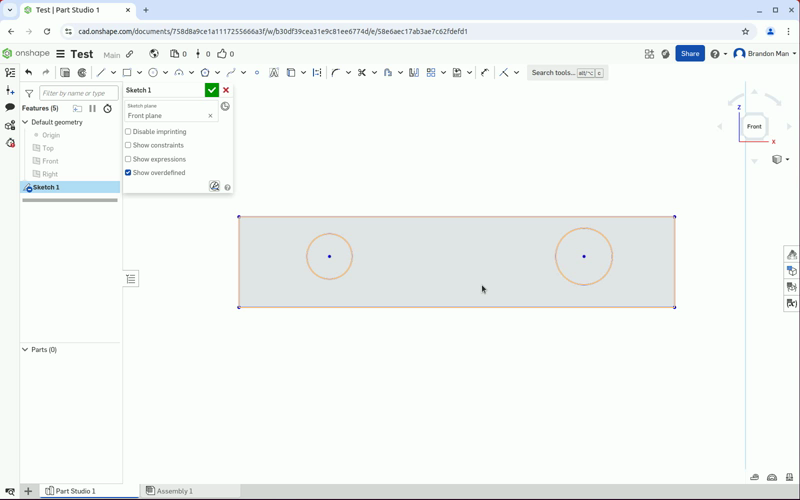
scroll(-6)
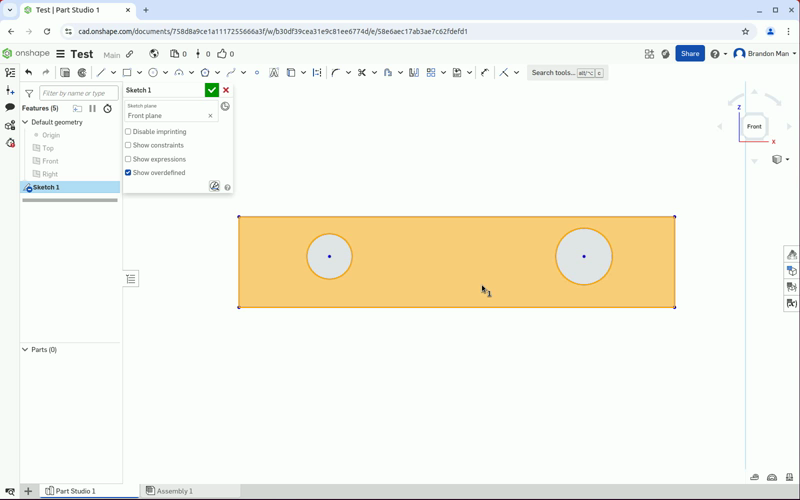
scroll(-6)
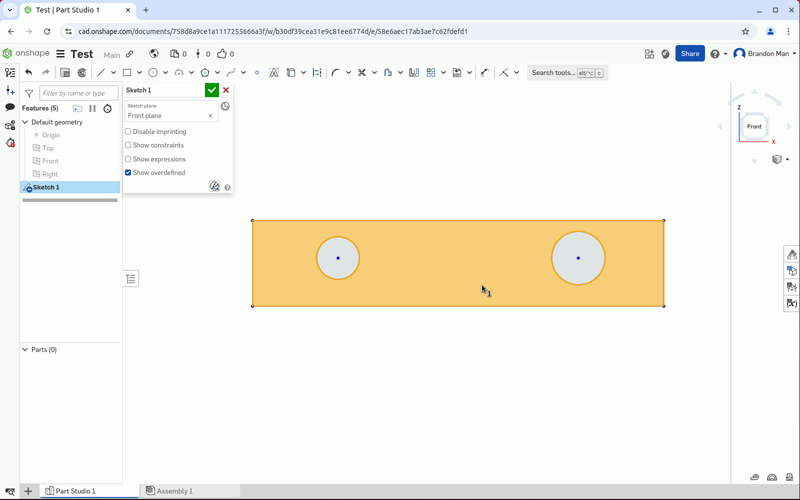
scroll(-6)
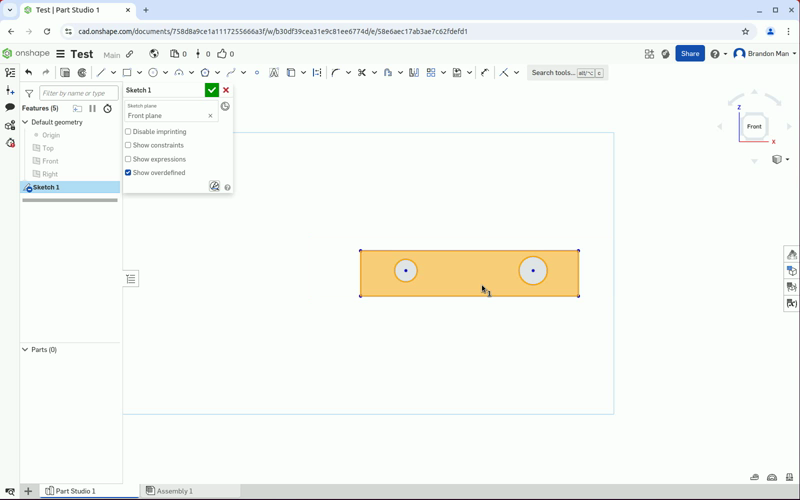
scroll(-6)
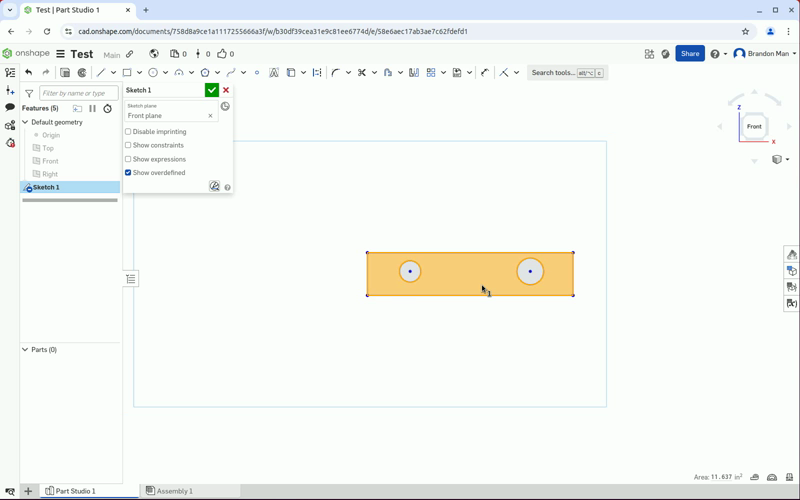
scroll(-6)
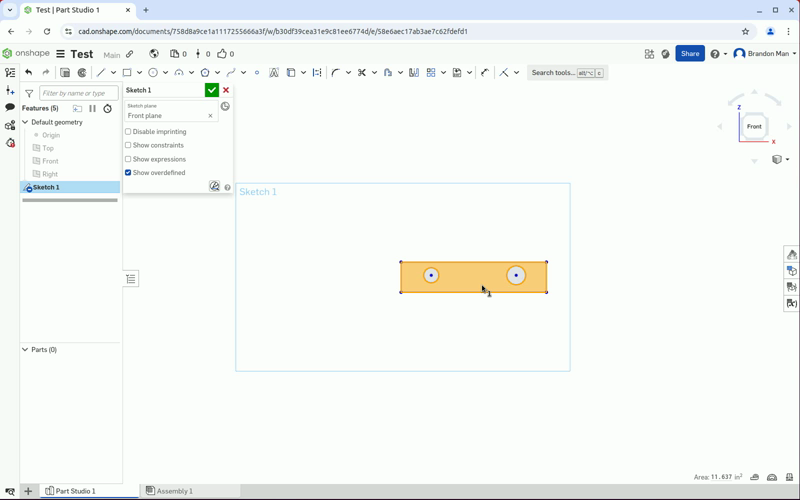
scroll(-6)
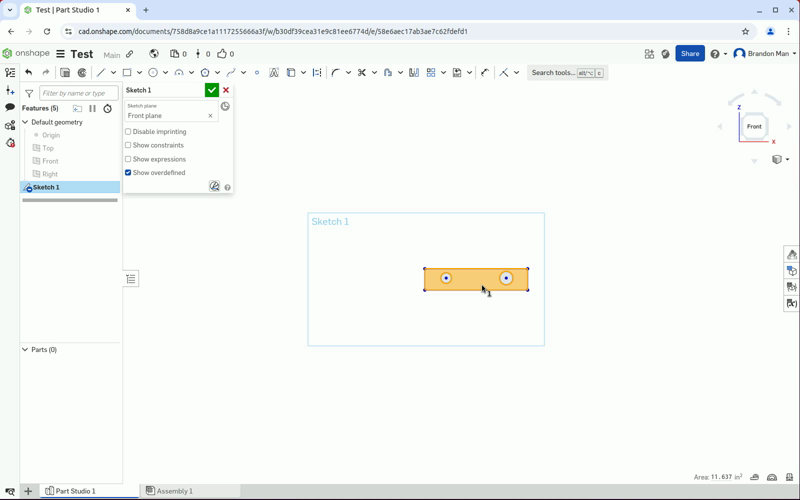
scroll(-6)
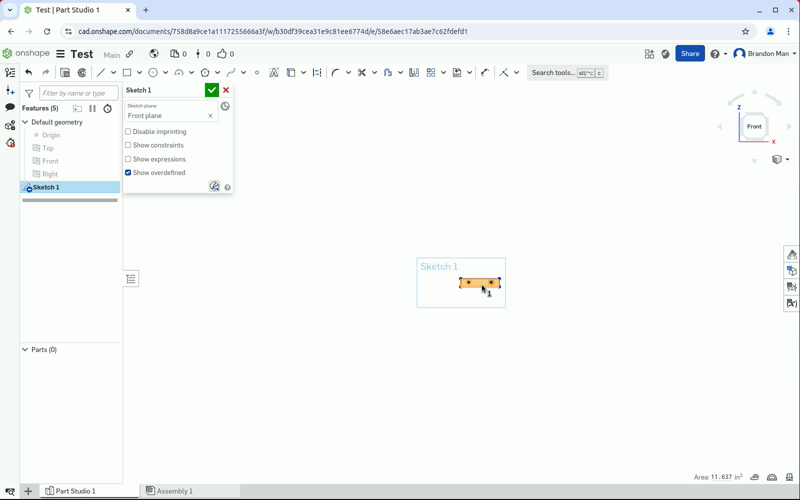
mouse_move(73, 352)
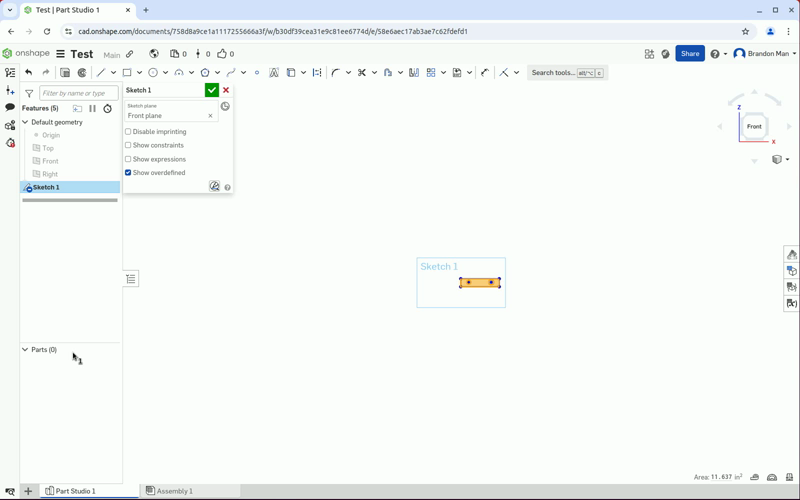
key(shift+y)
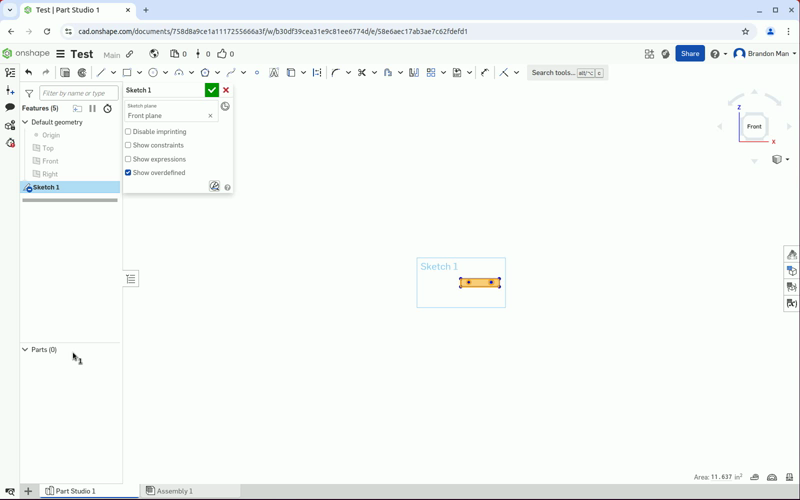
key(shift+e)
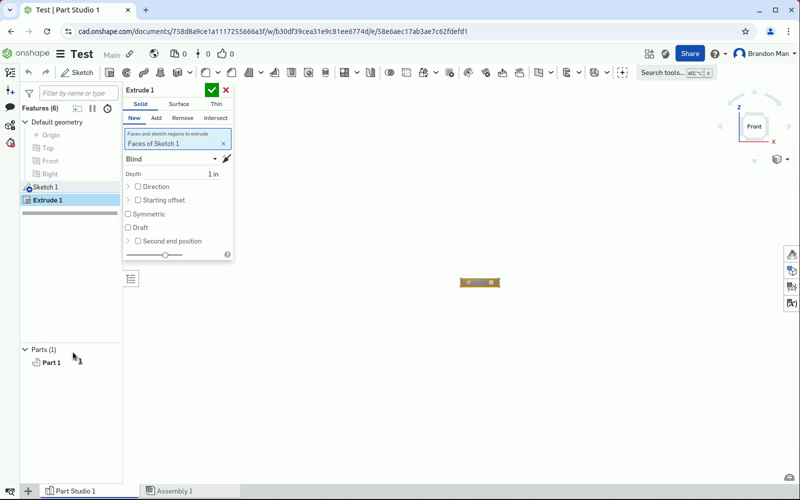
mouse_move(143, 106)
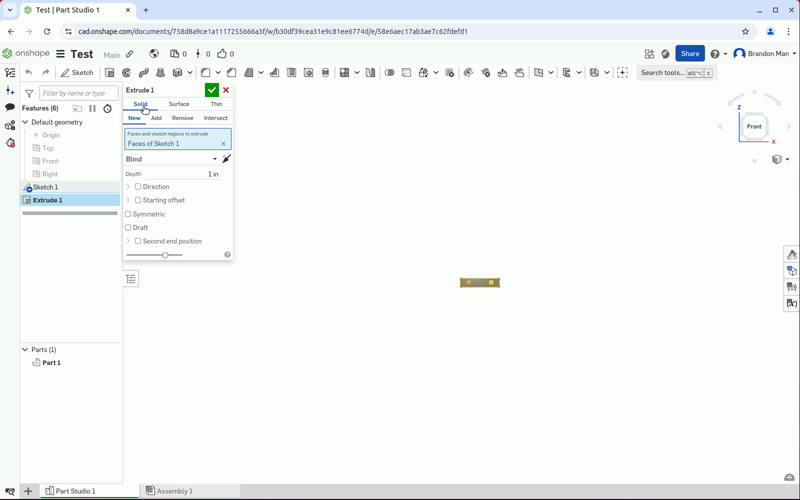
click(143, 106)
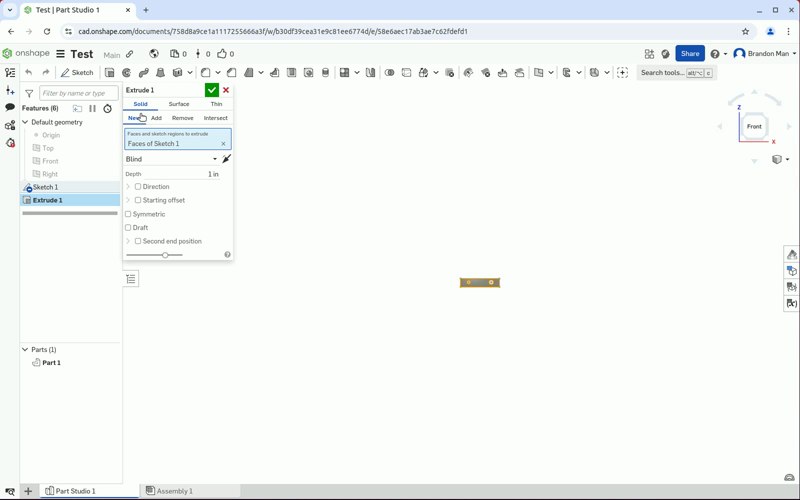
mouse_move(137, 120)
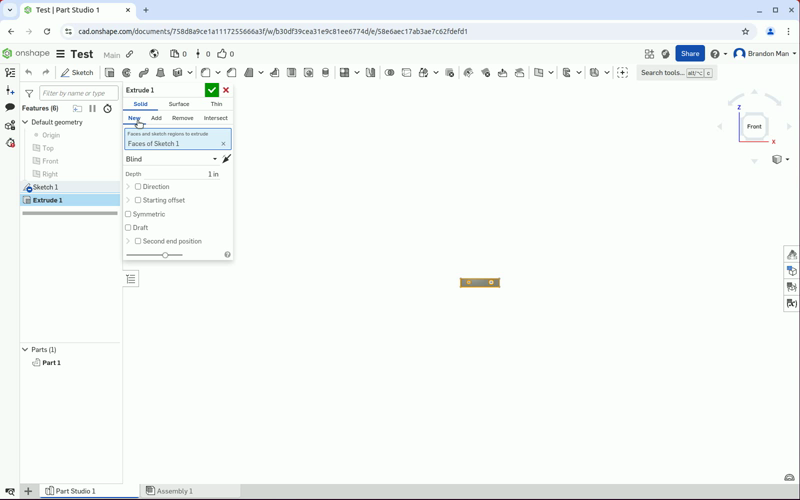
click(137, 120)
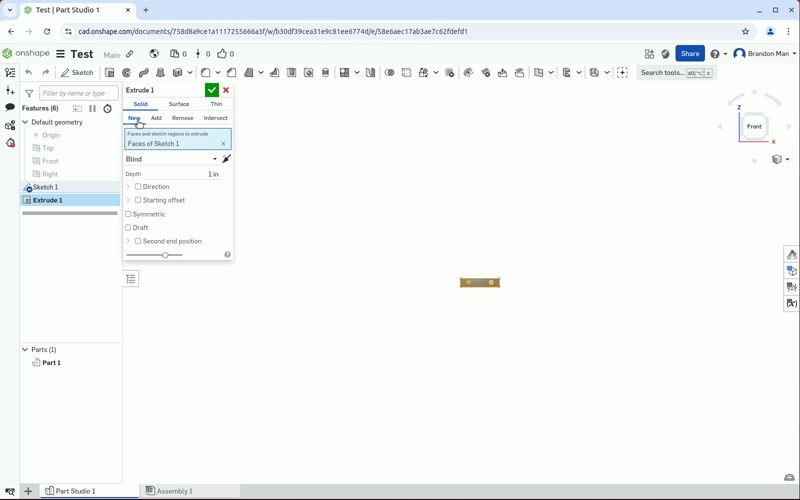
key(tab, 4)
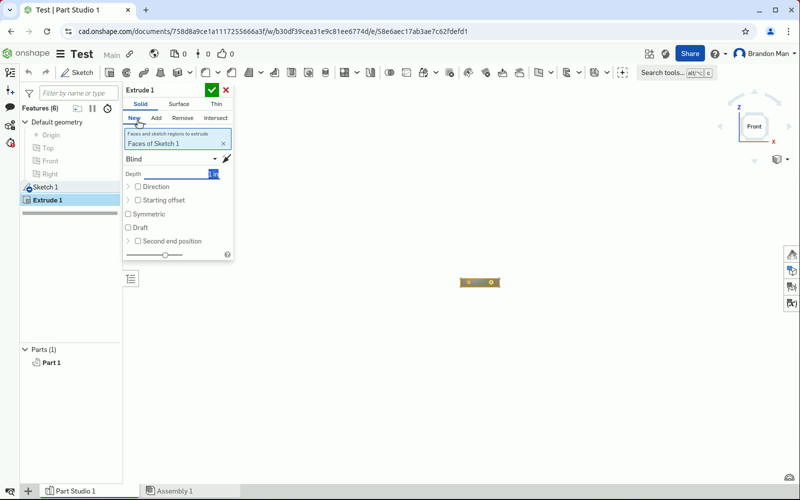
text(1.444)
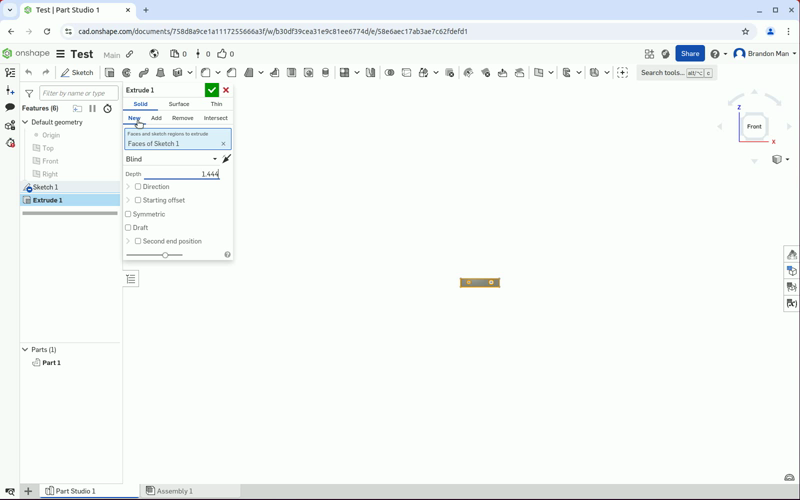
key(tab, 3)
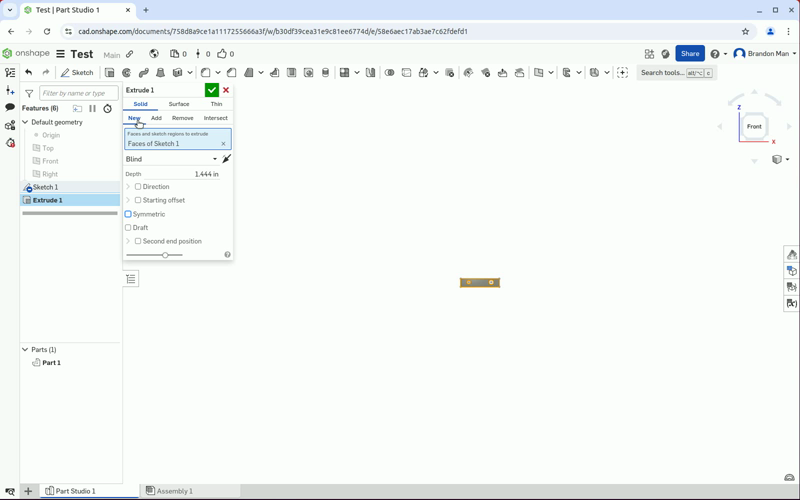
key(space)
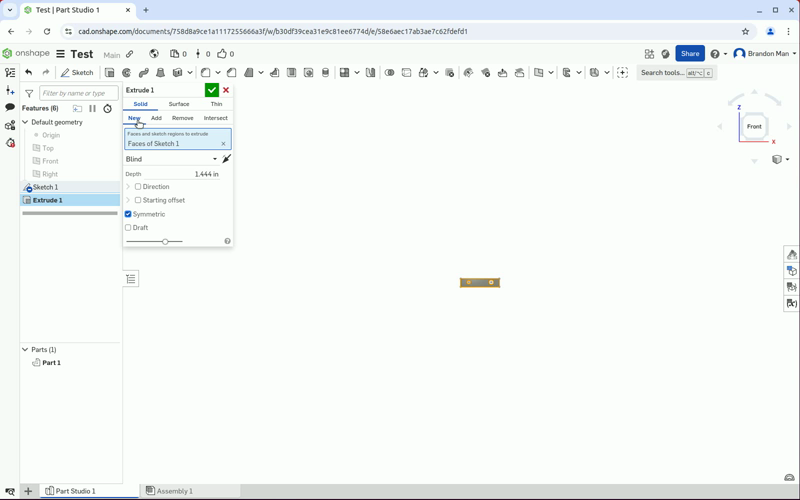
key(enter)
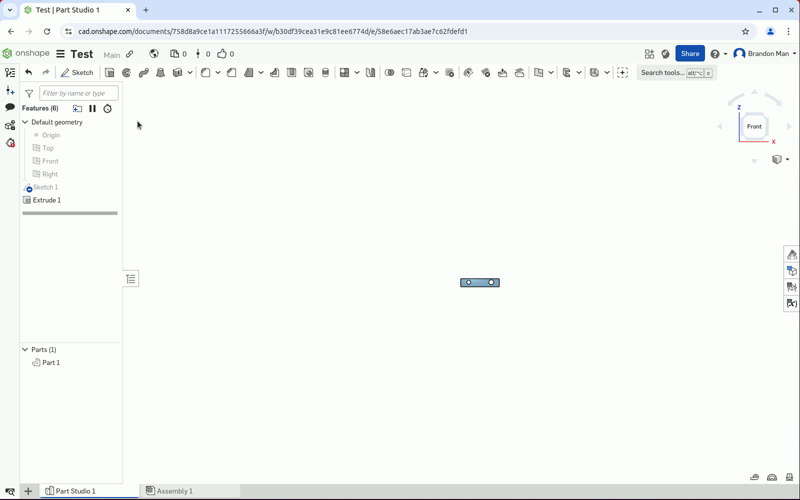
key(shift+h)
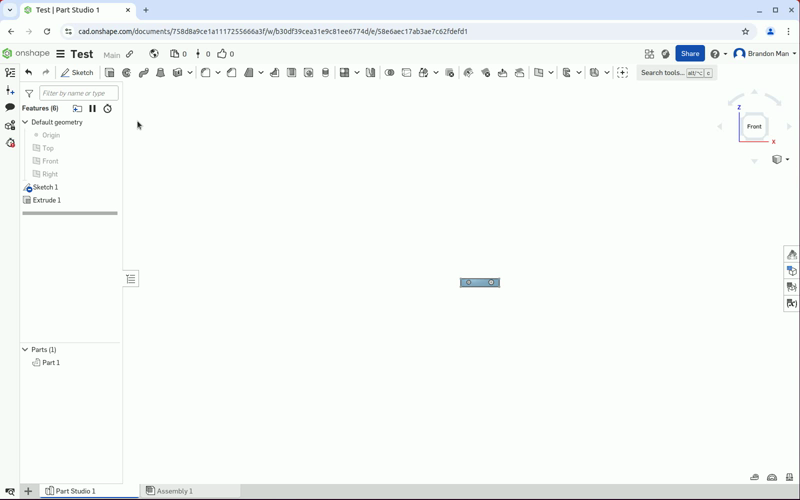
key(shift+h)
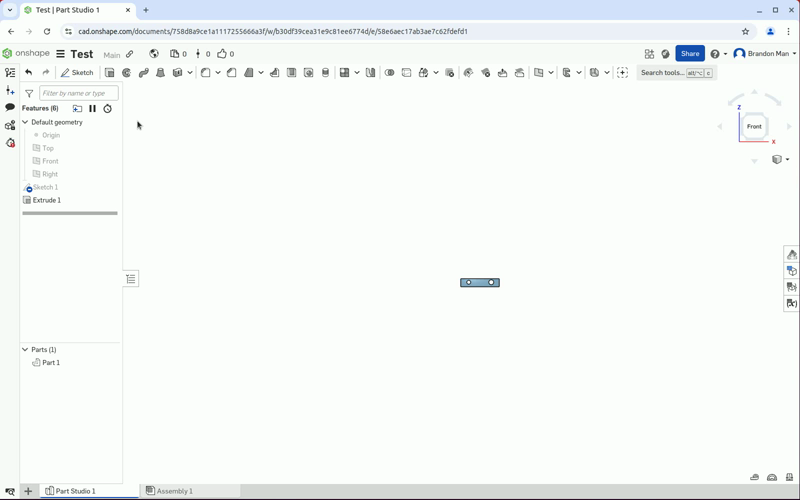
mouse_move(73, 189)
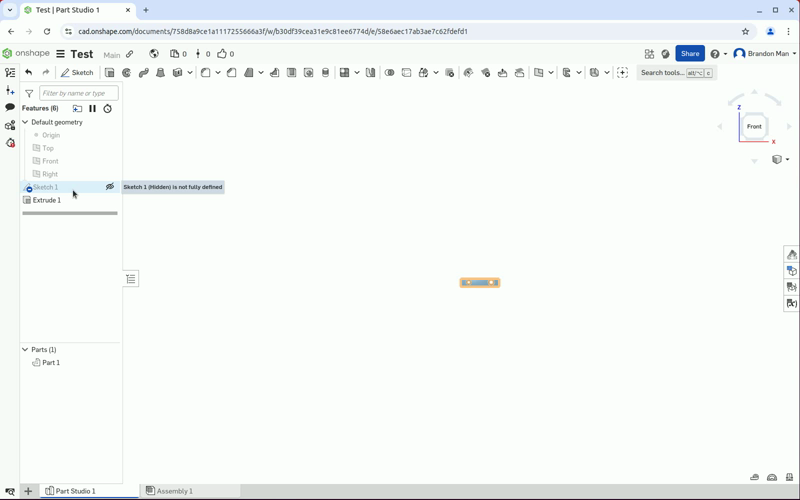
click(73, 189)
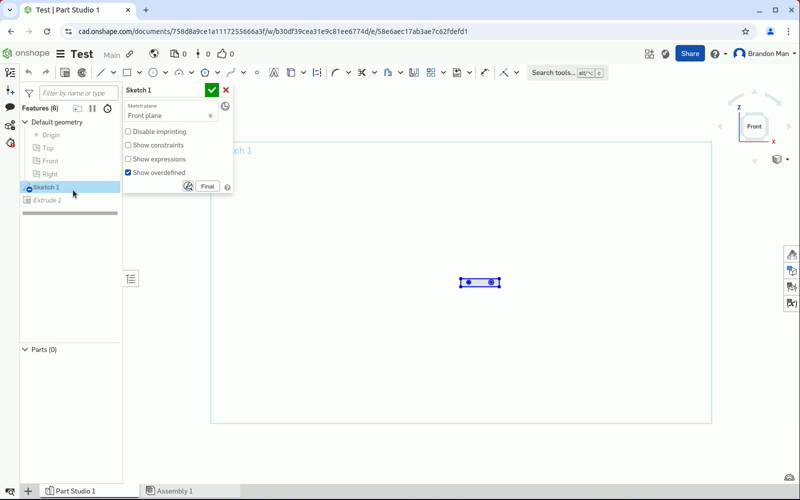
mouse_move(229, 92)
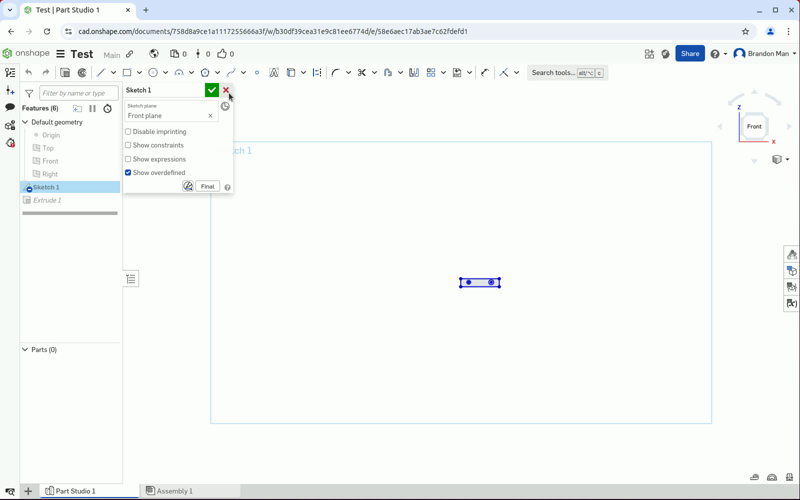
click(229, 92)
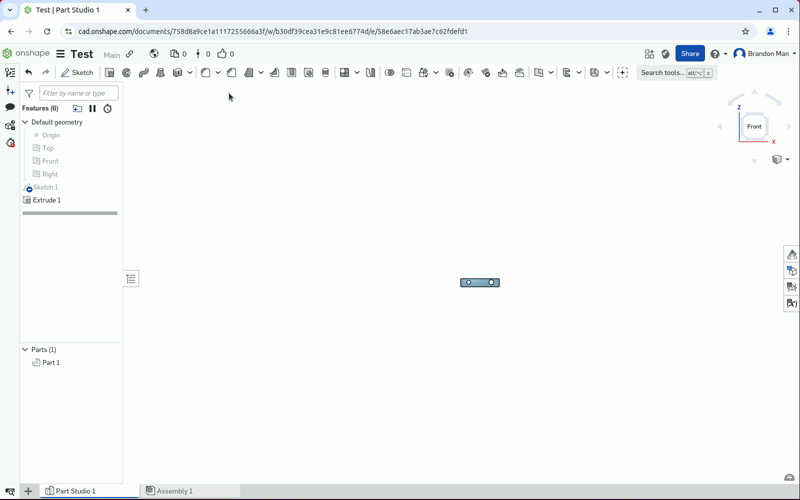
mouse_move(73, 352)
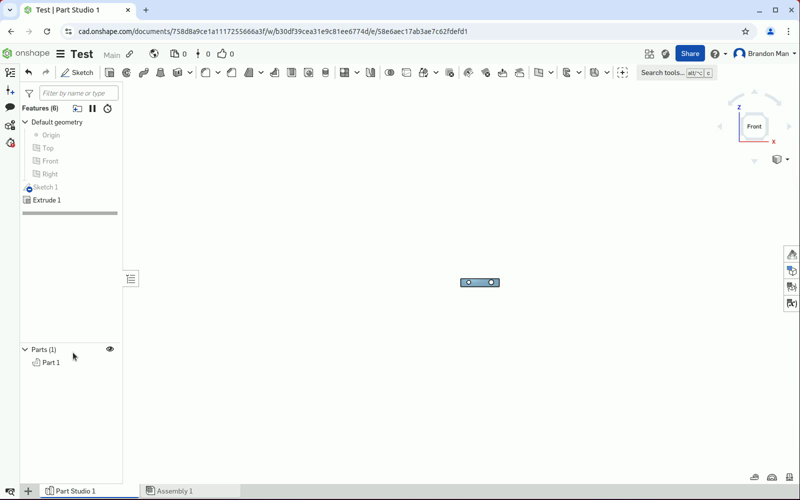
key(y)
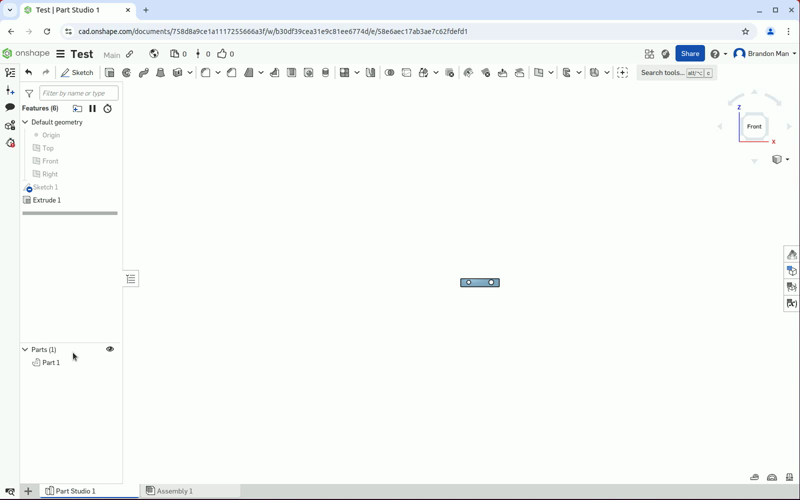
key(shift+p)
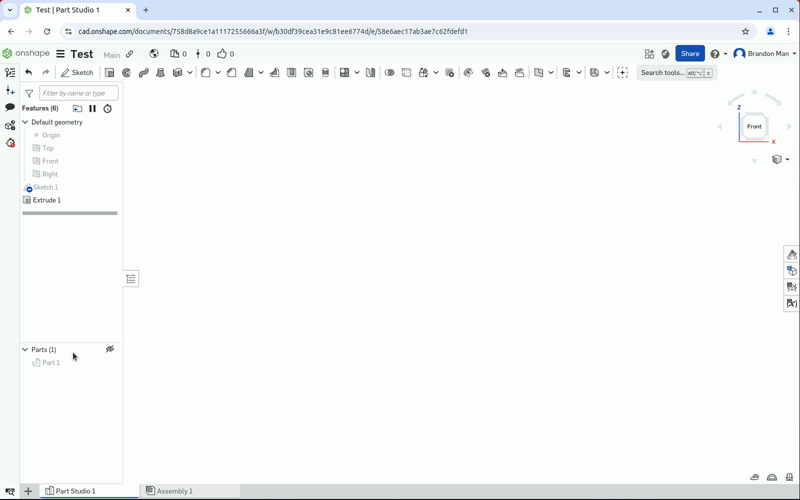
key(space)
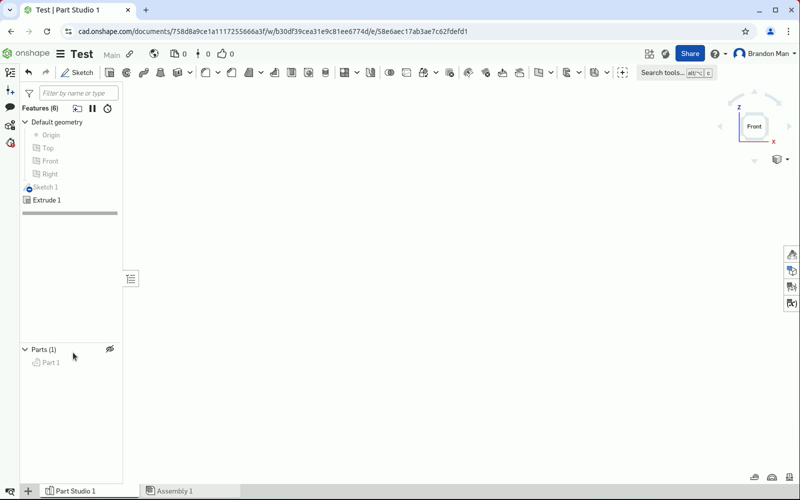
key_down(shift)
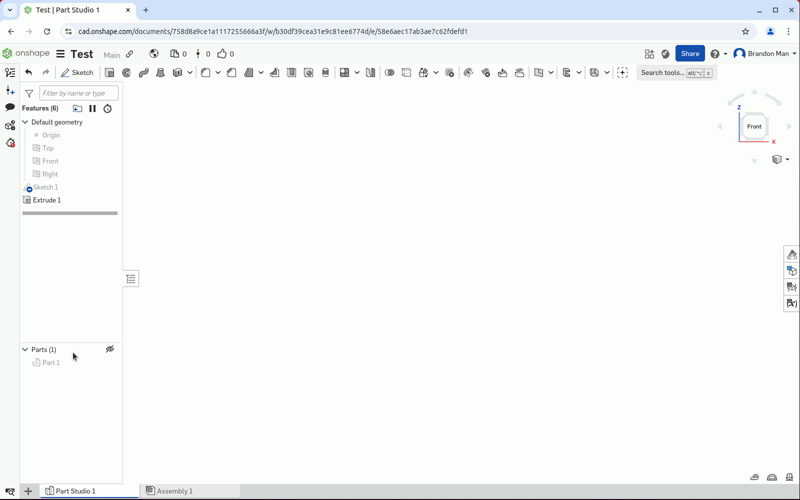
key(left)
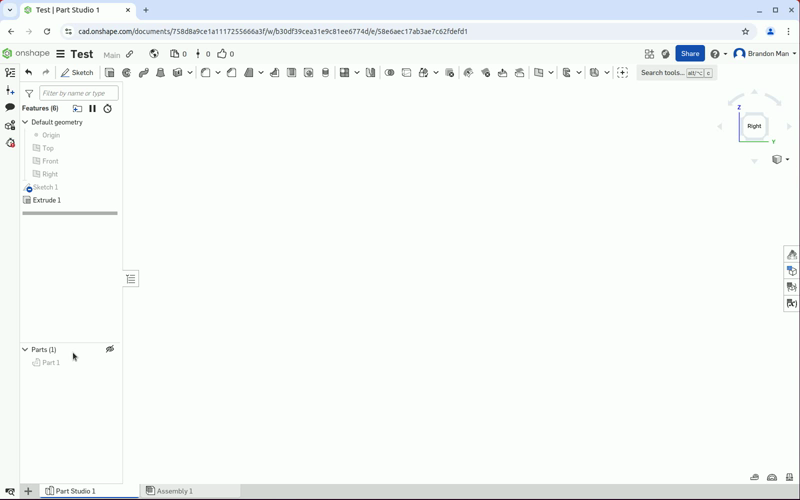
key_up(shift)
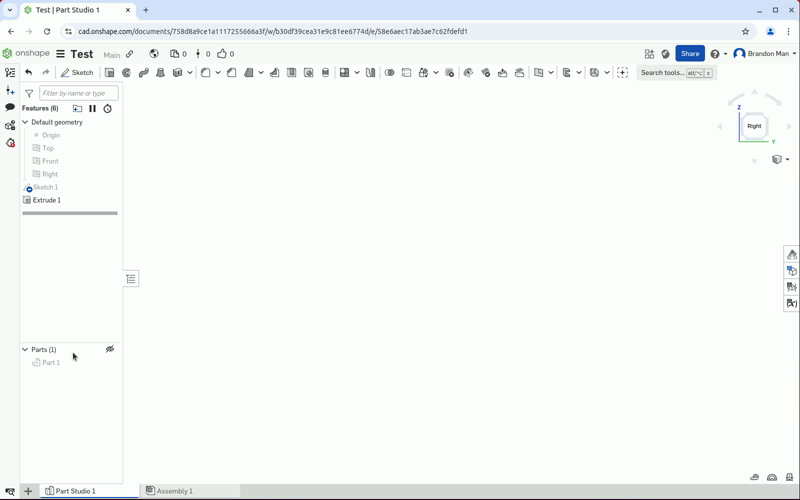
mouse_move(73, 352)
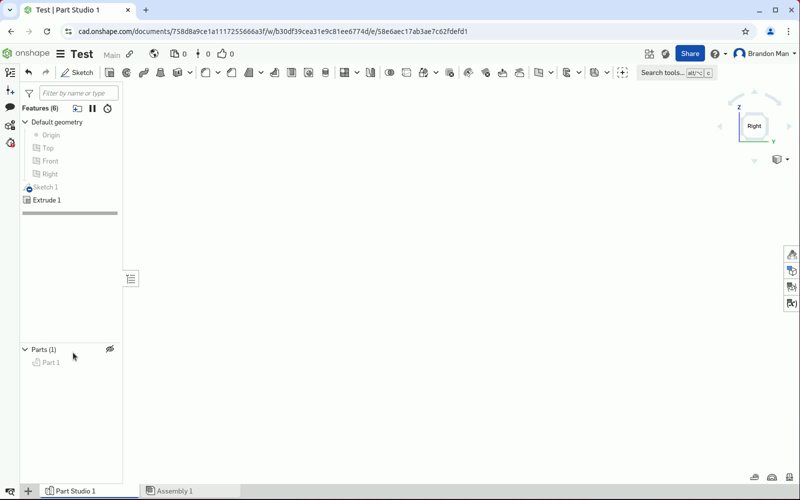
key(shift+y)
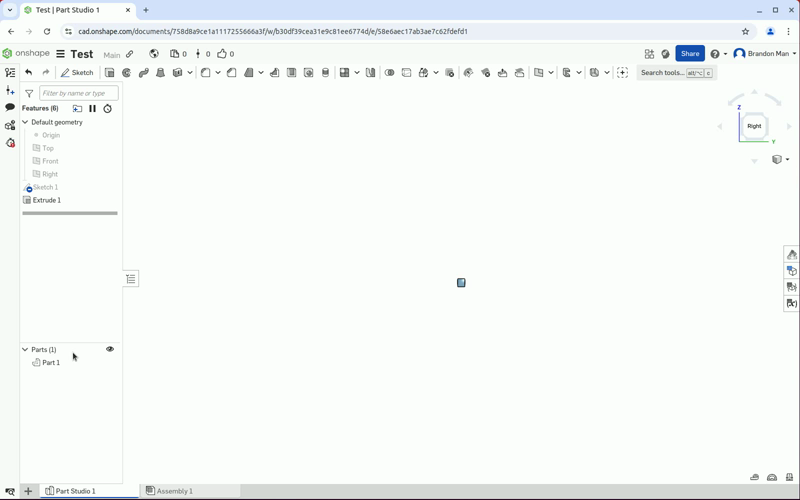
mouse_move(541, 75)
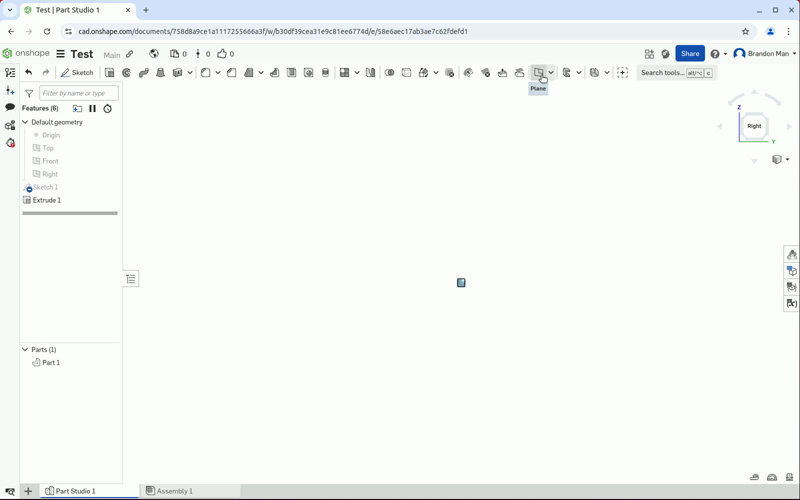
click(541, 75)
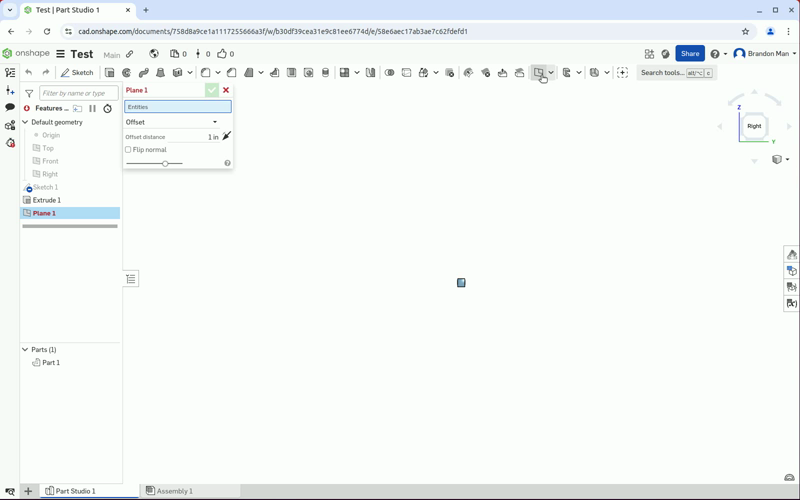
mouse_move(73, 176)
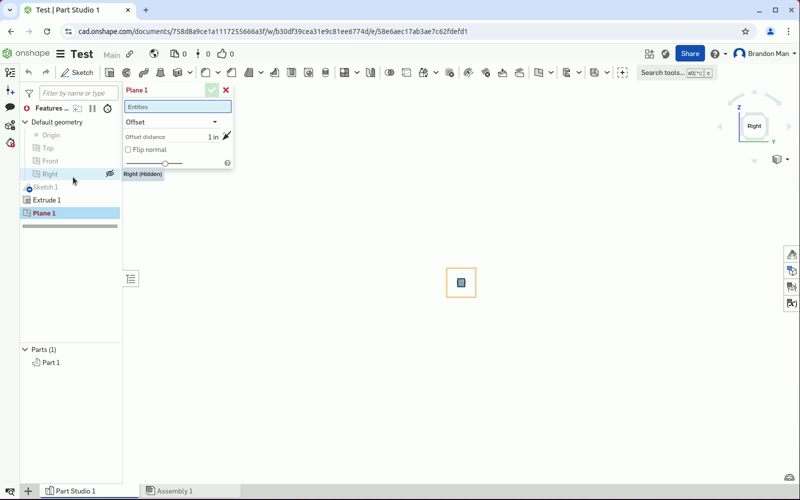
click(73, 176)
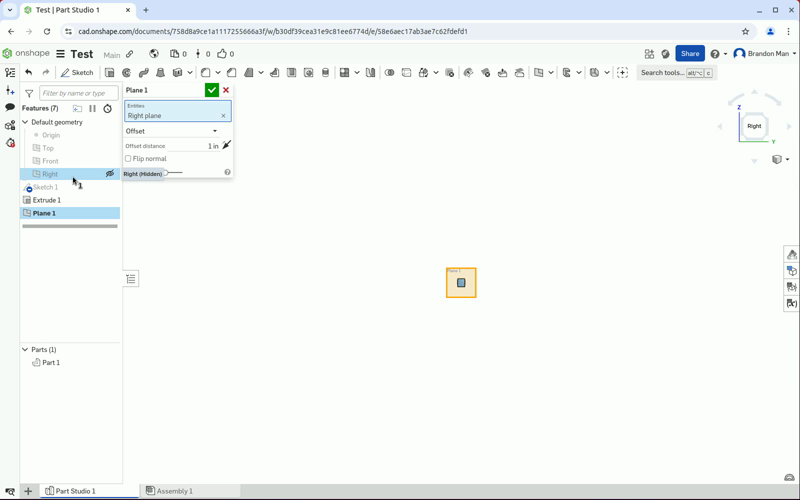
key(tab, 2)
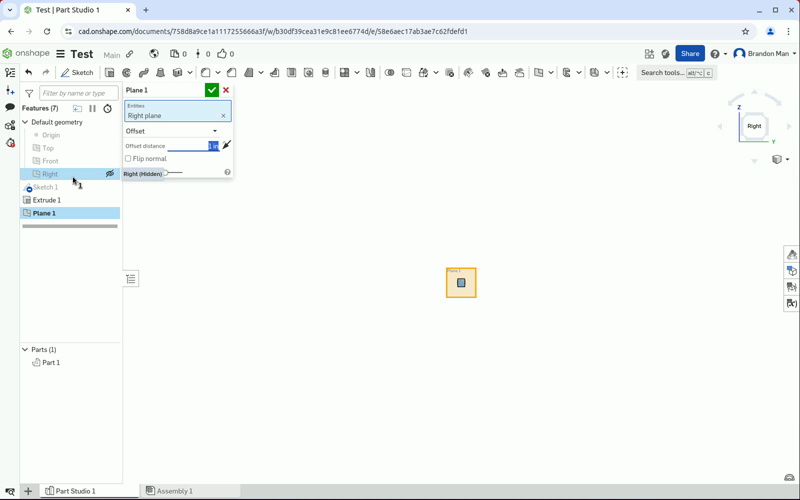
text(7.703)
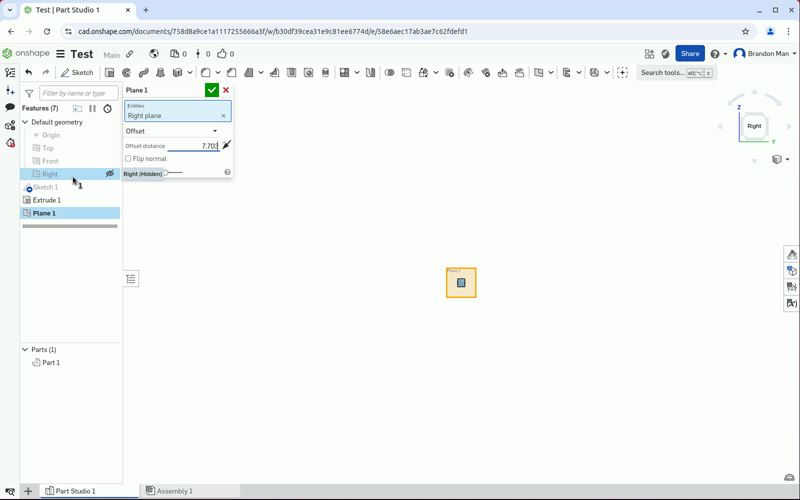
key(enter, 2)
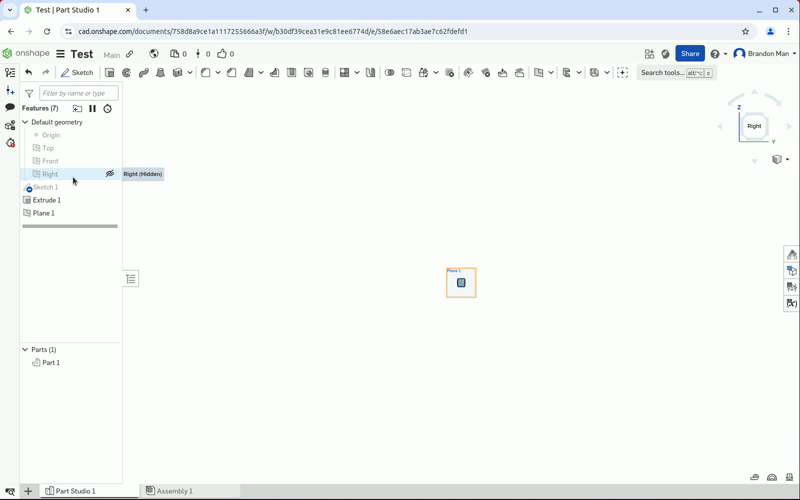
key(shift+s)
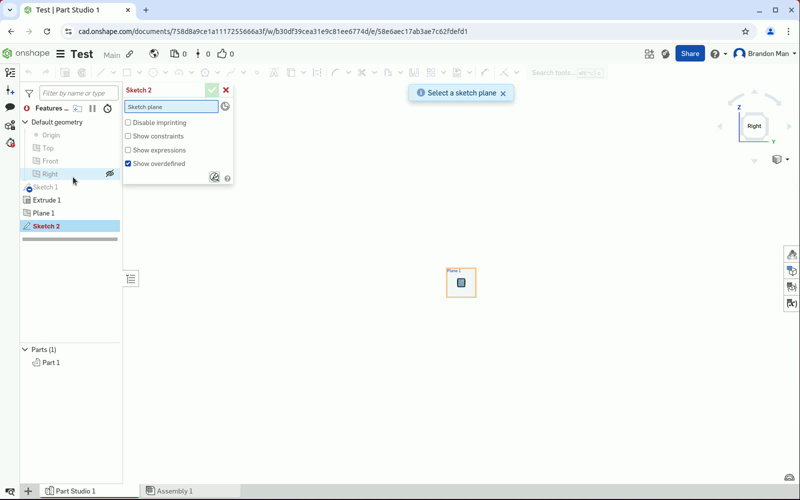
mouse_move(73, 215)
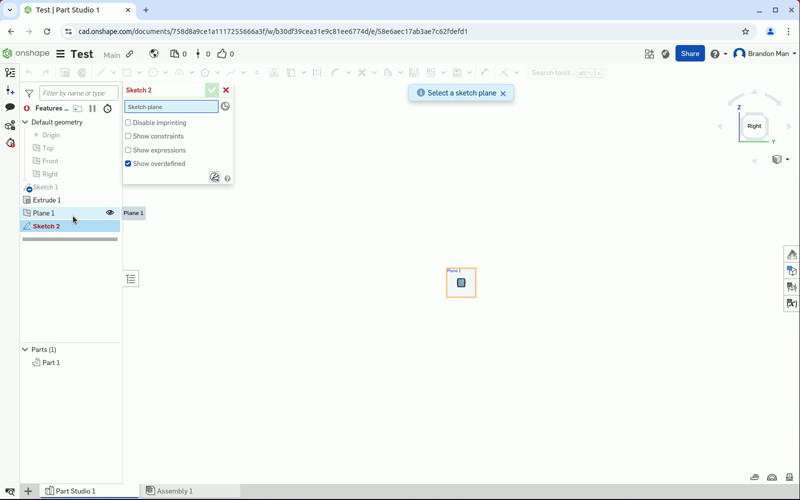
click(73, 215)
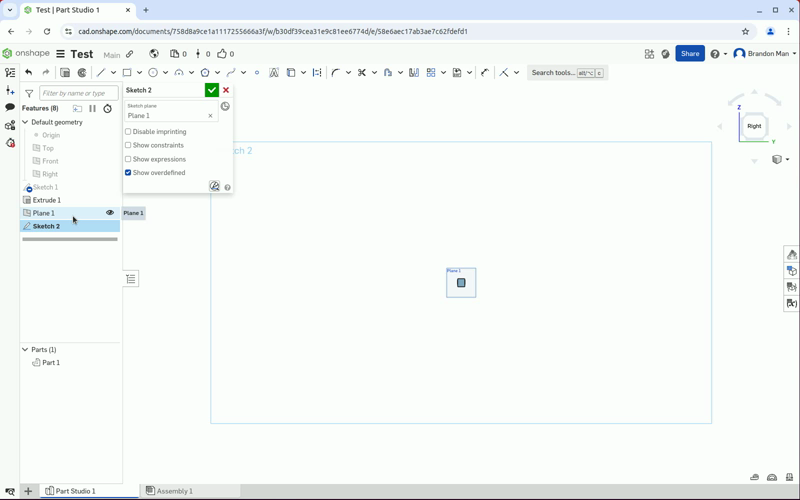
mouse_move(73, 352)
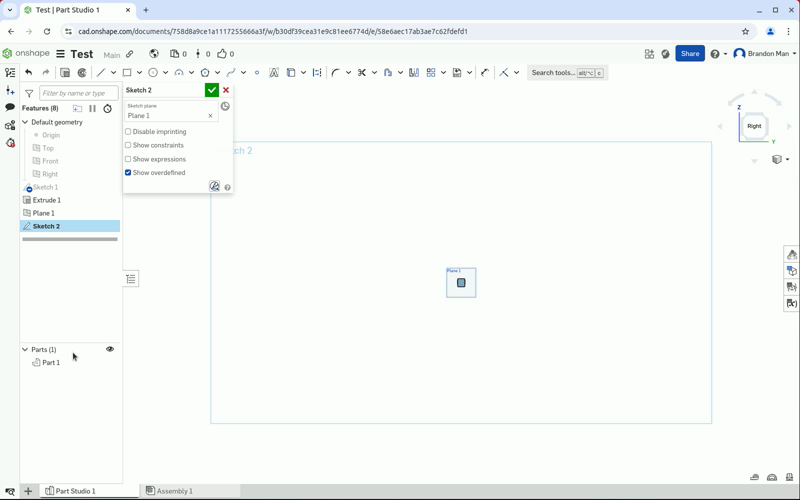
key(y)
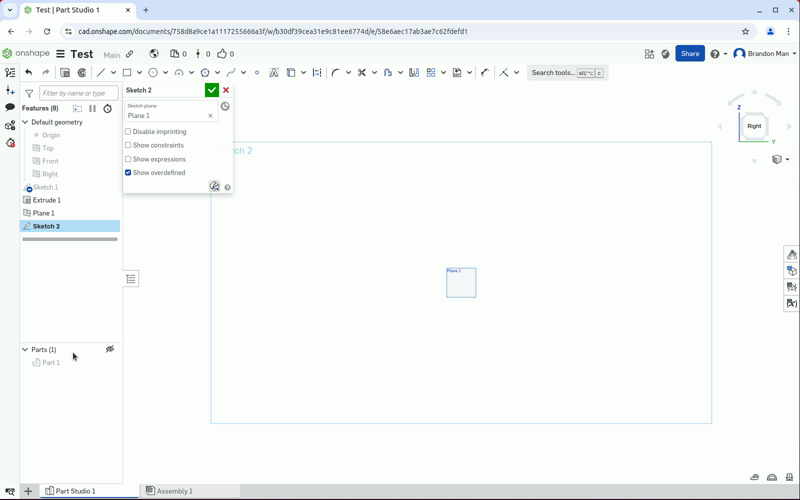
key(c)
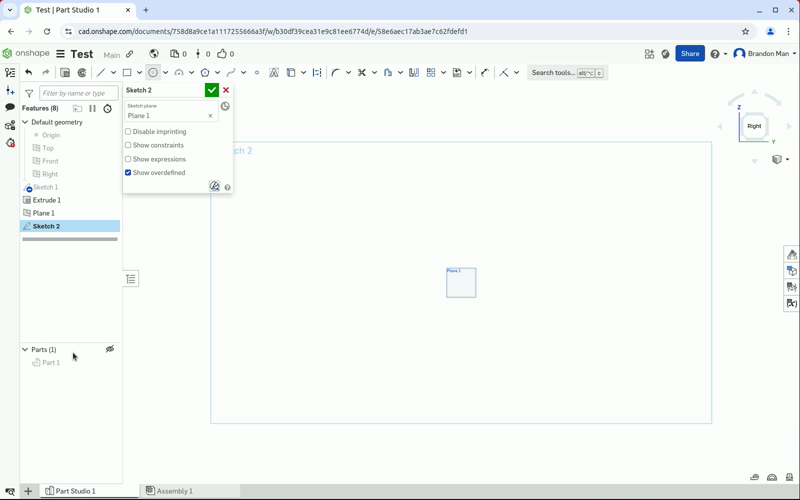
key_down(shift)
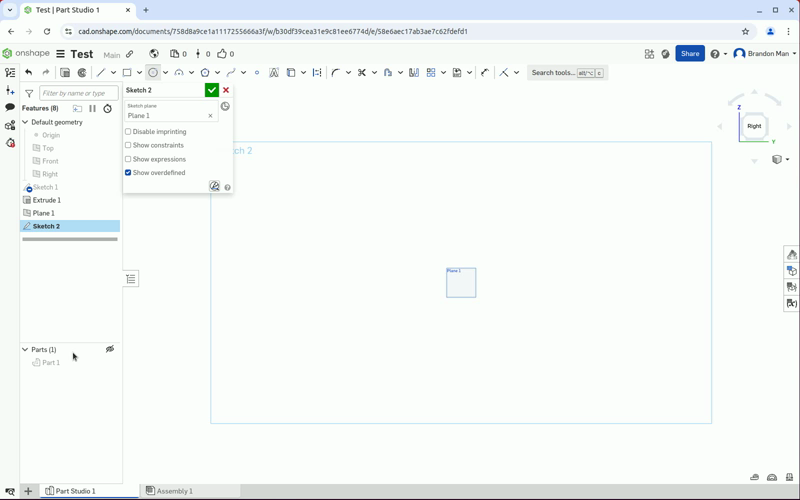
mouse_move(461, 282)
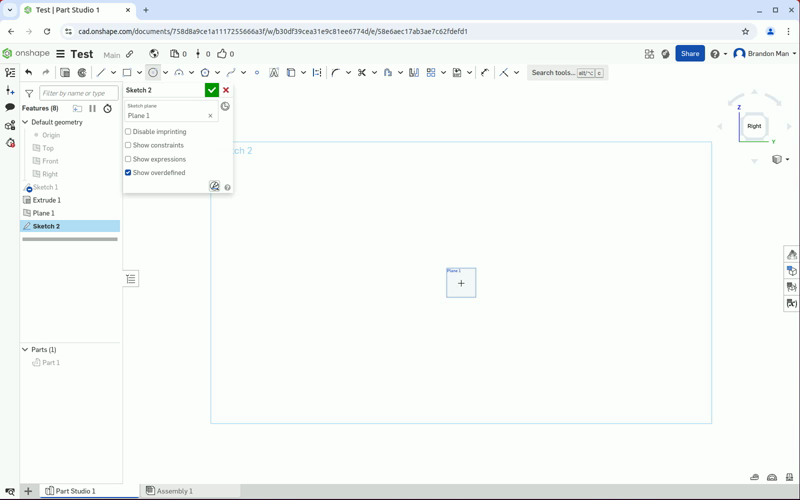
click(461, 282)
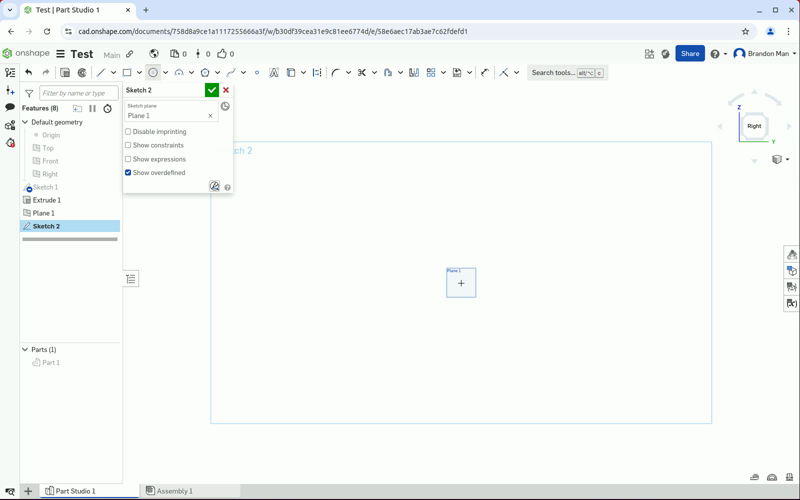
key_up(shift)
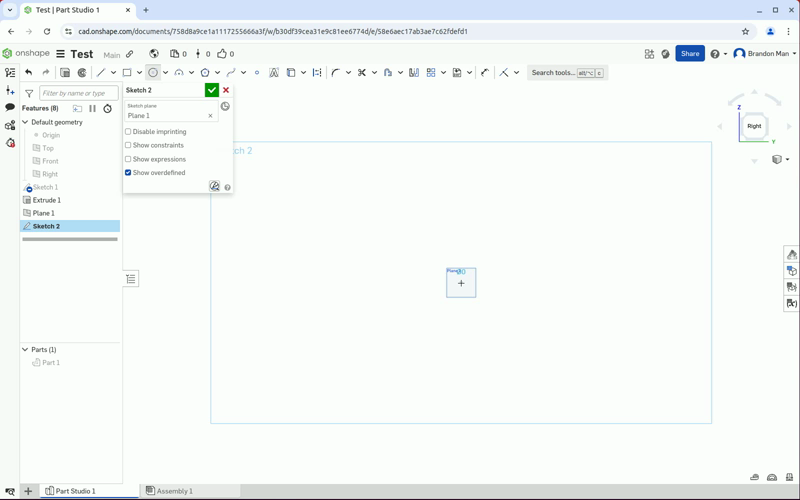
mouse_move(465, 282)
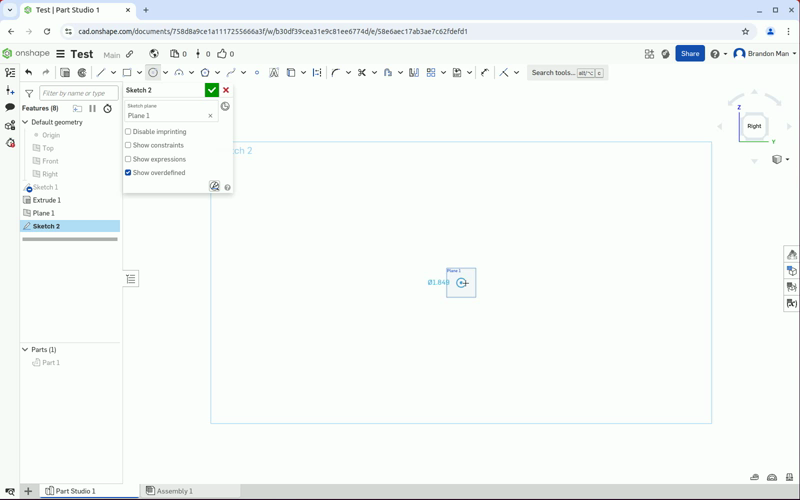
click(465, 282)
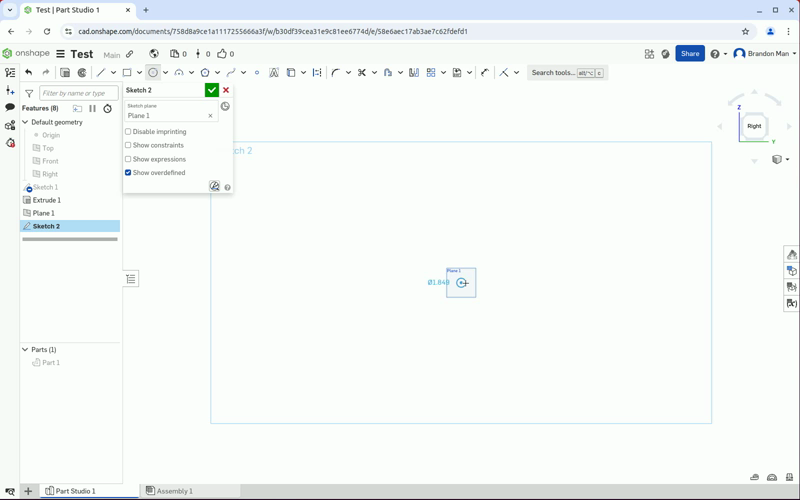
key(esc)
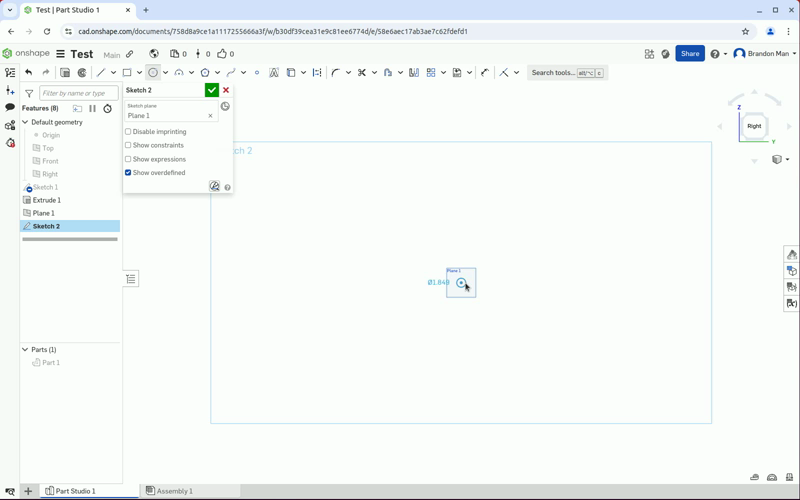
mouse_move(457, 284)
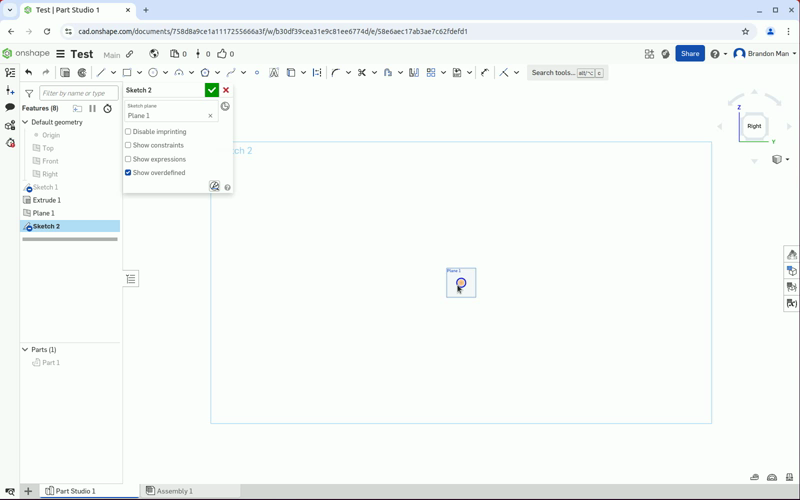
scroll(6)
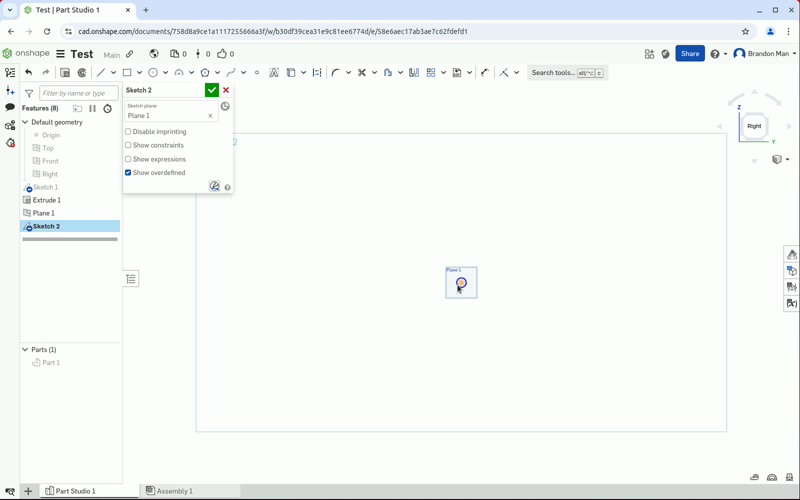
scroll(6)
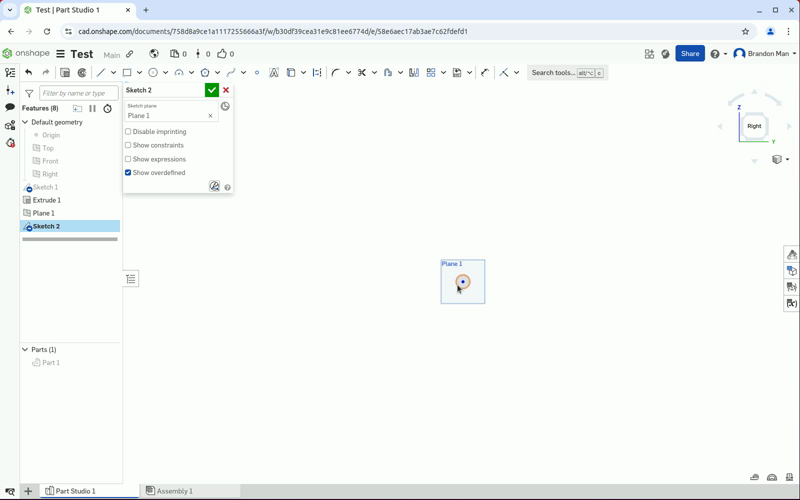
scroll(6)
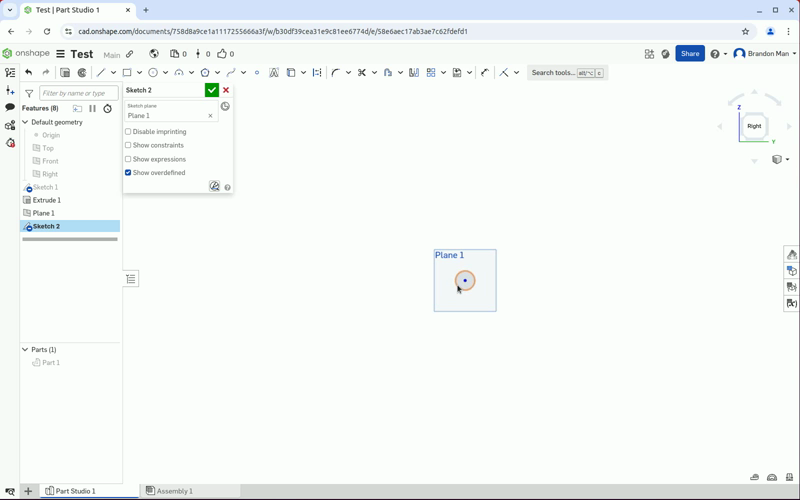
scroll(6)
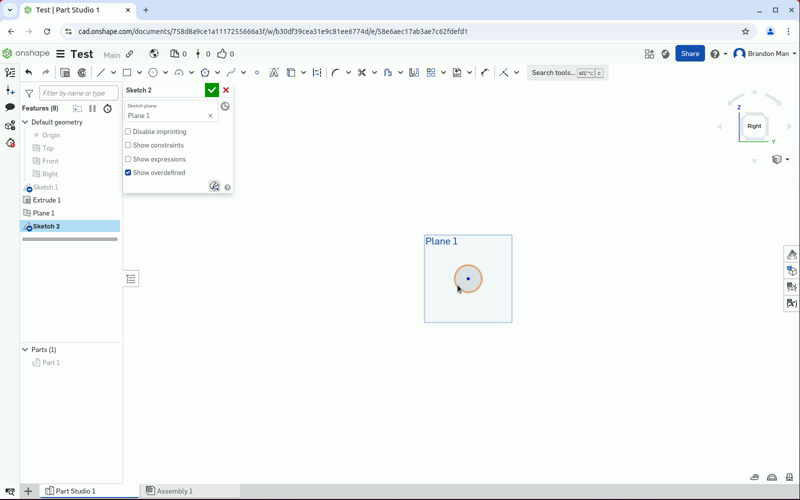
scroll(6)
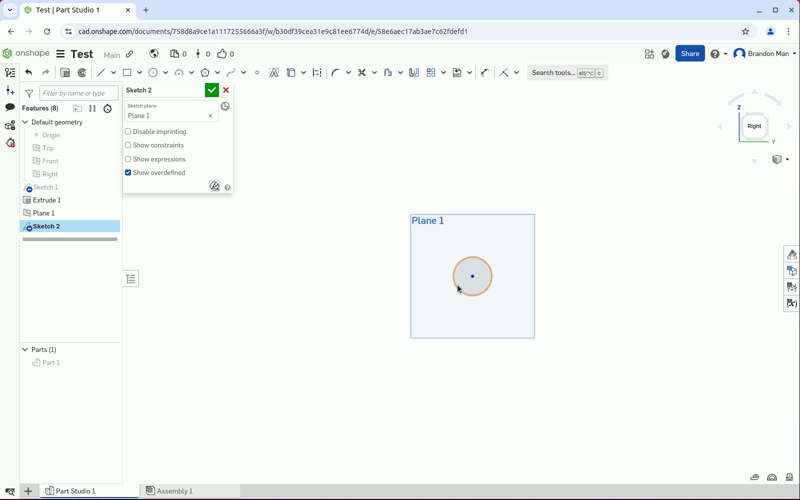
scroll(6)
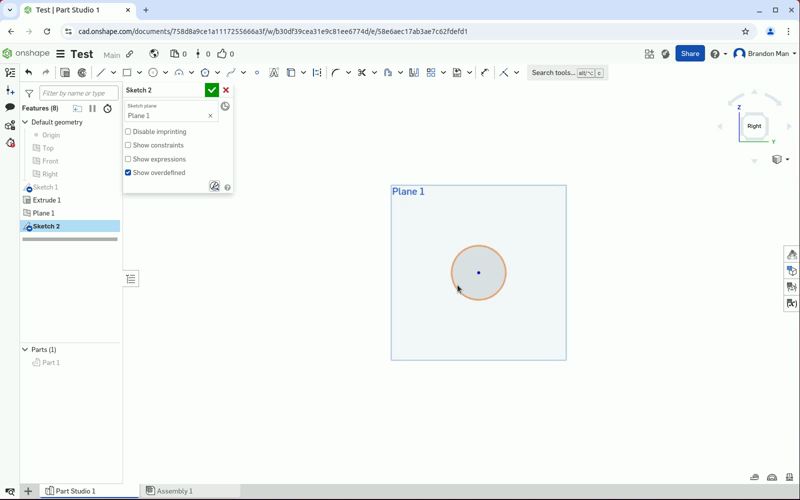
scroll(6)
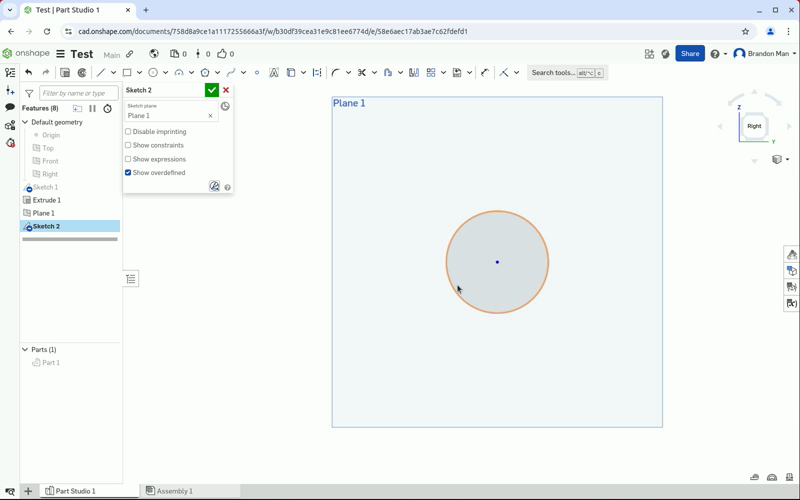
click(457, 284)
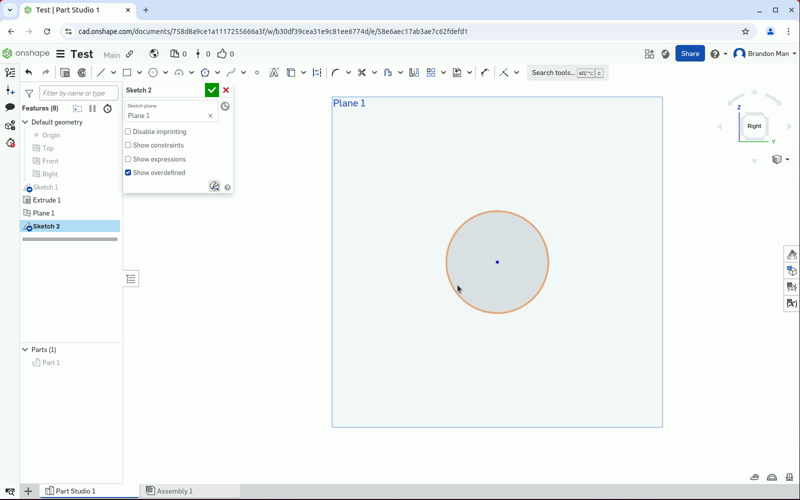
scroll(-6)
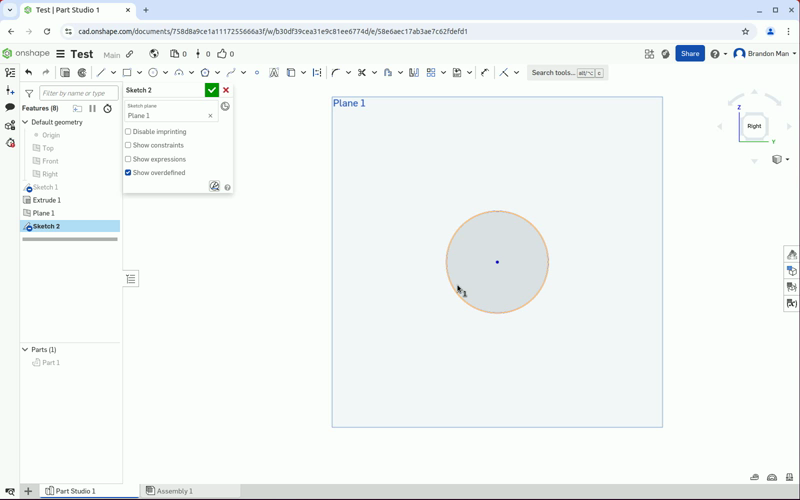
scroll(-6)
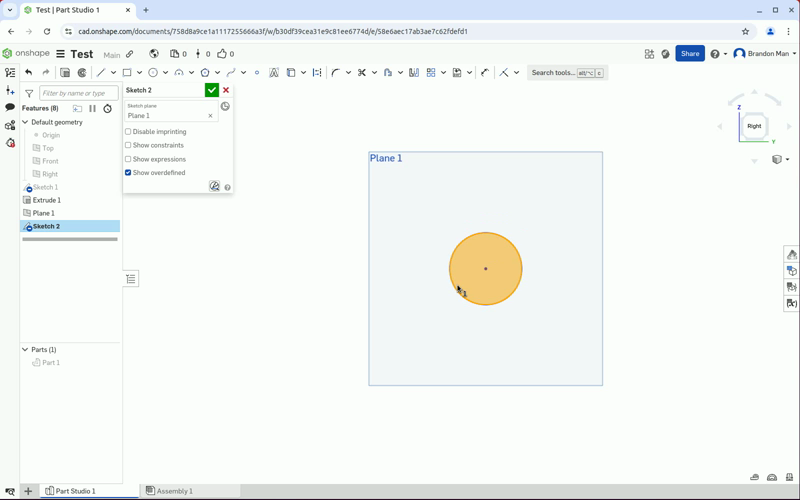
scroll(-6)
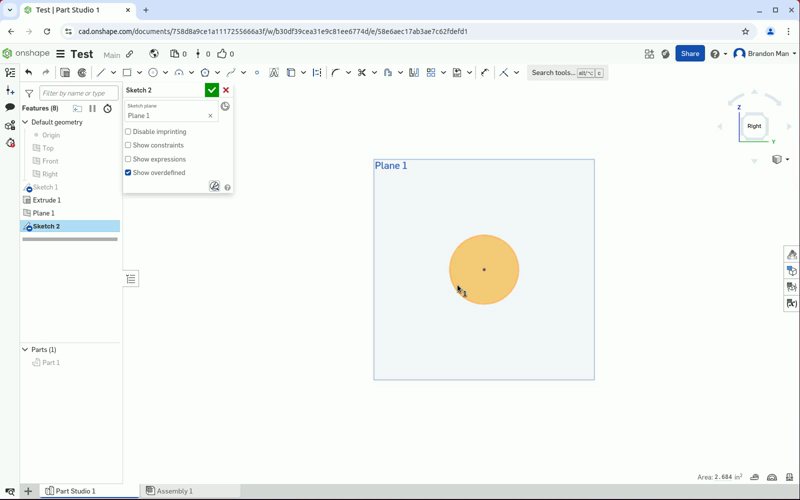
scroll(-6)
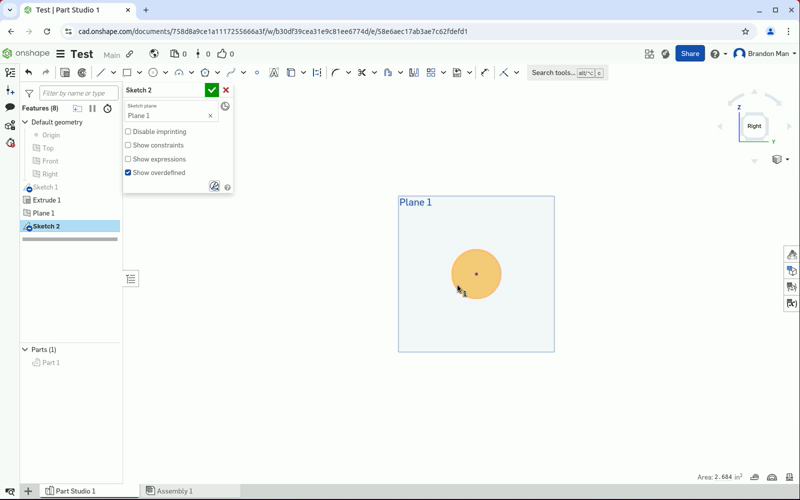
scroll(-6)
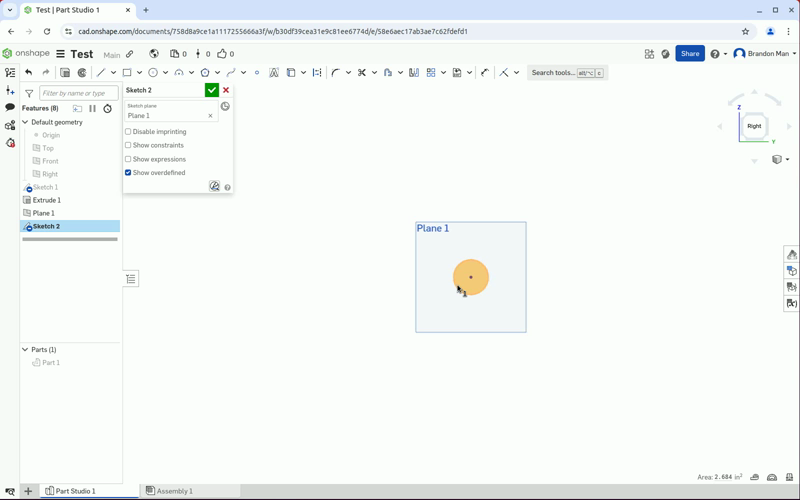
scroll(-6)
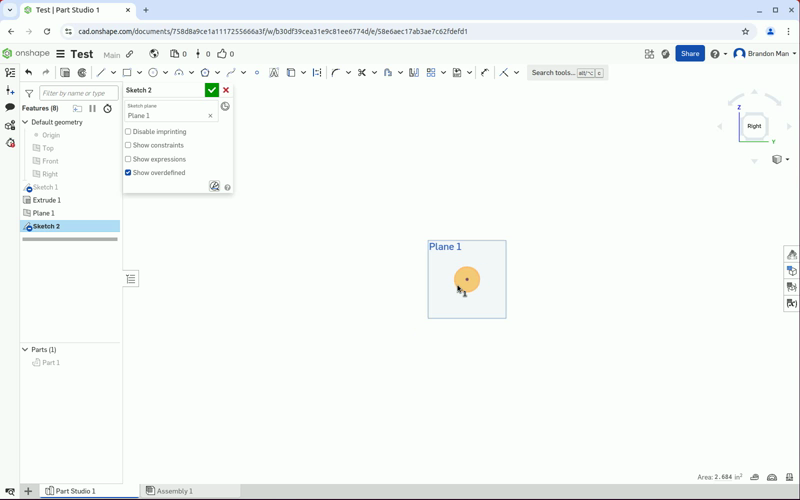
scroll(-6)
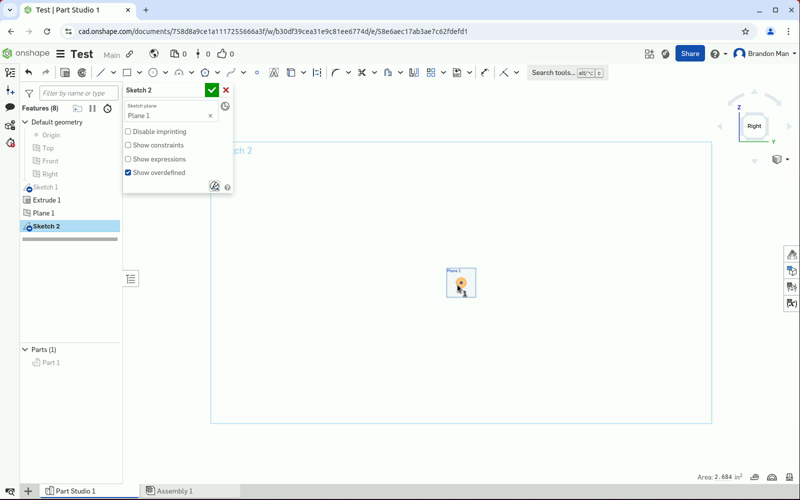
mouse_move(73, 352)
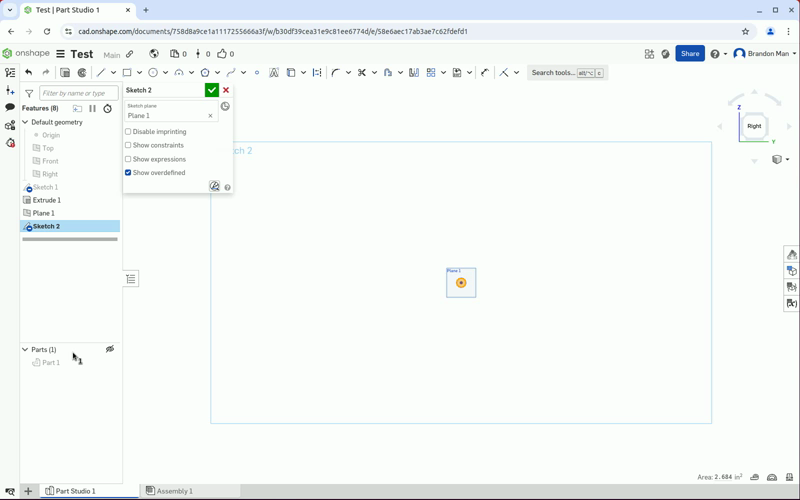
key(shift+y)
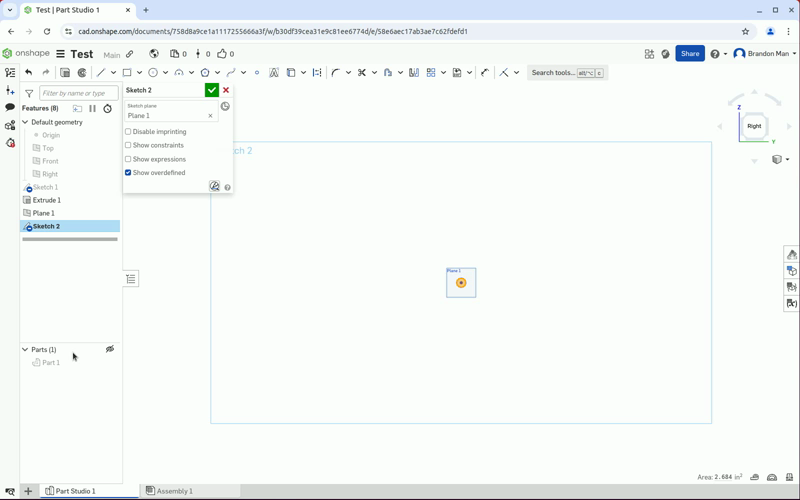
key(shift+e)
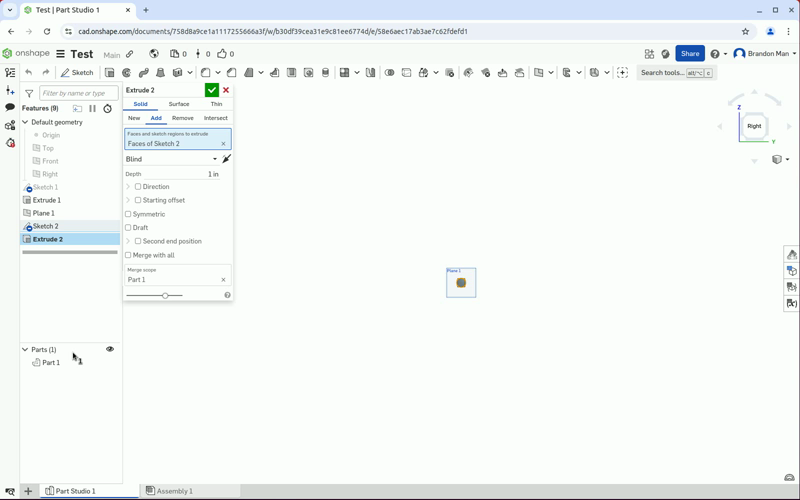
mouse_move(143, 106)
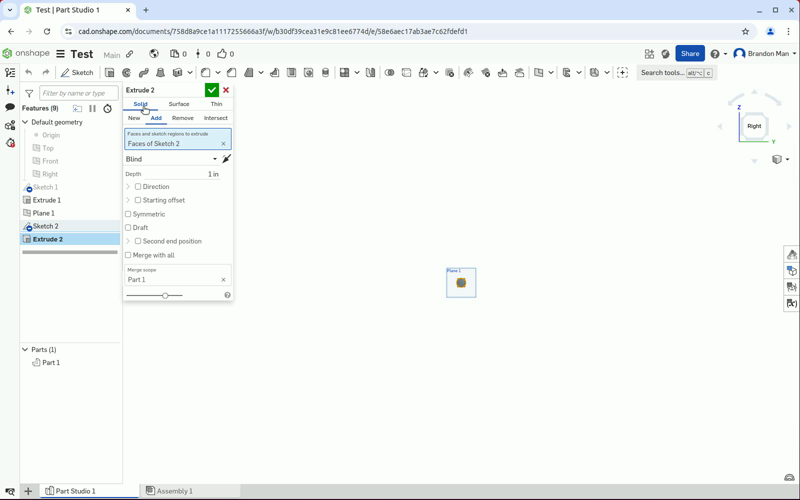
click(143, 106)
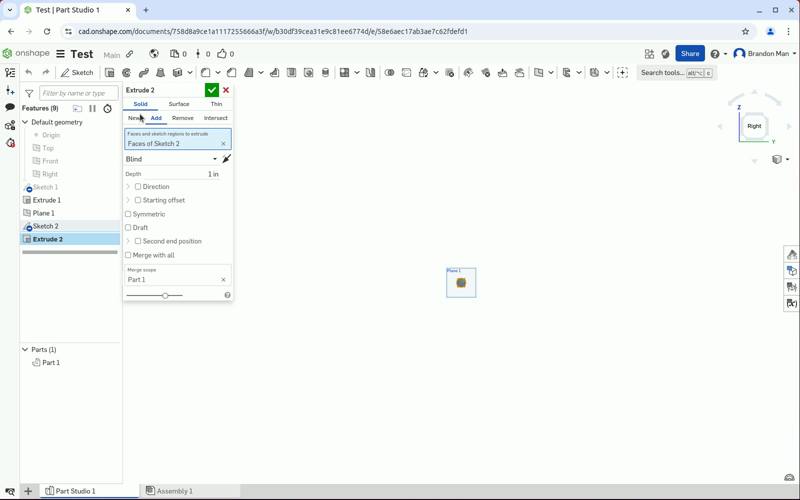
mouse_move(137, 120)
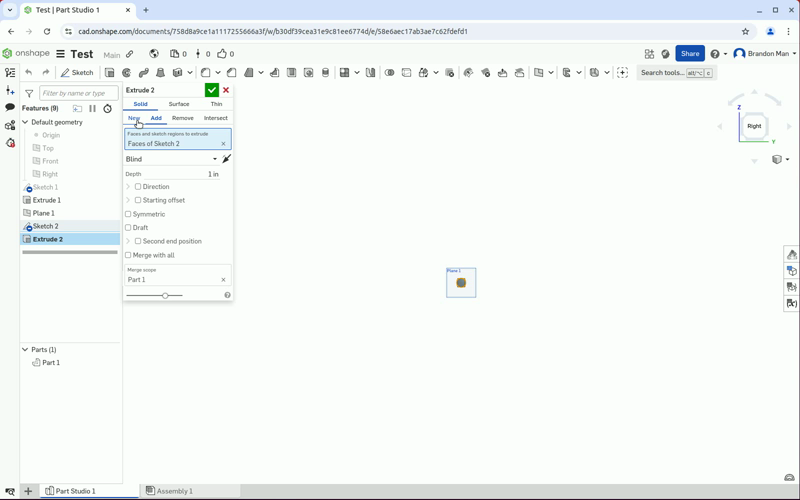
click(137, 120)
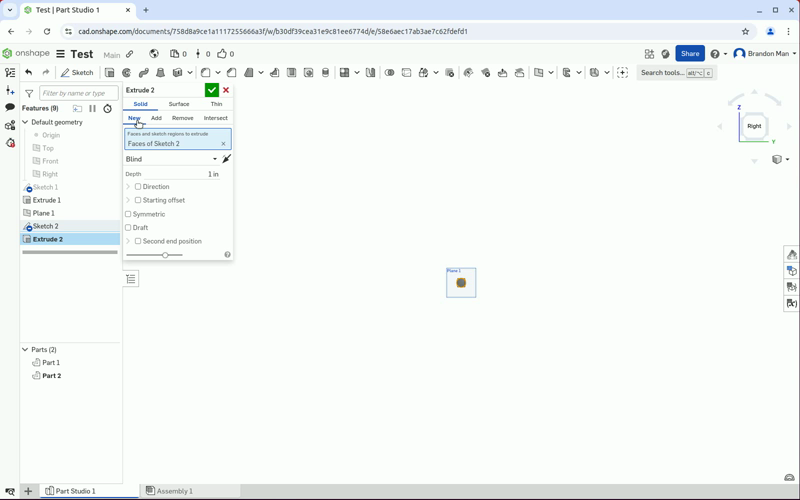
key(tab, 4)
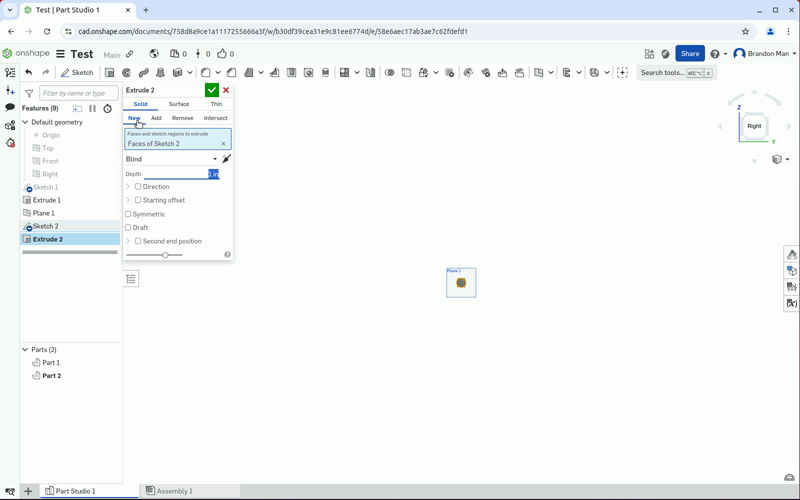
text(15.405)
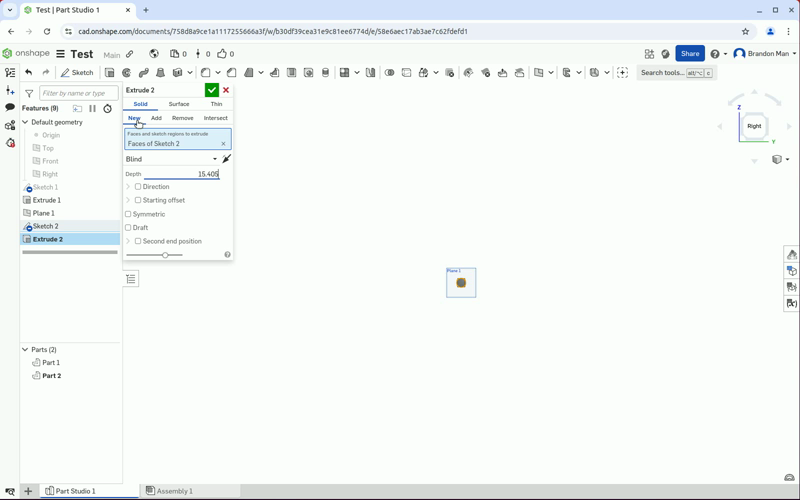
key(enter)
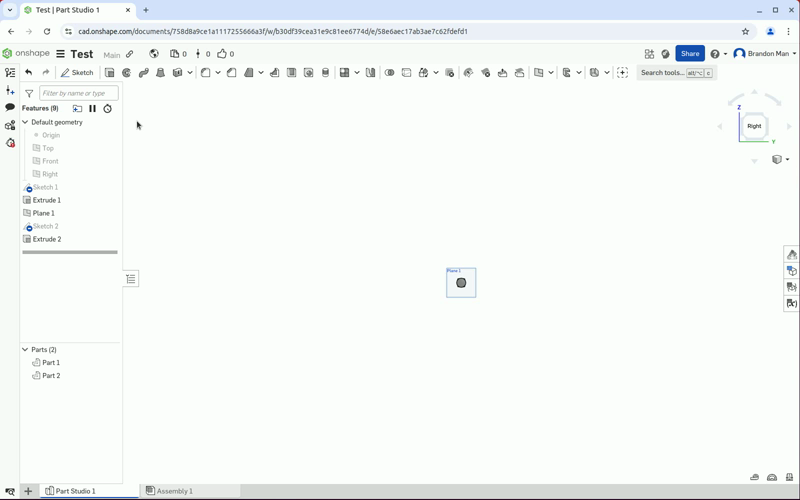
key(shift+h)
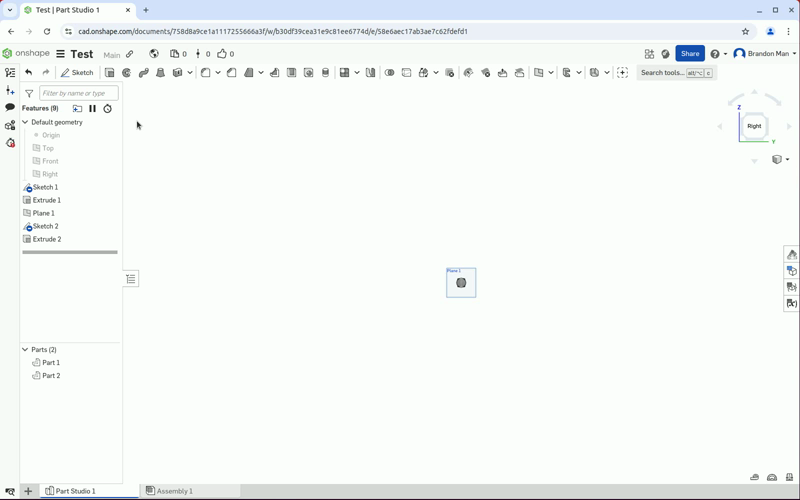
key(shift+h)
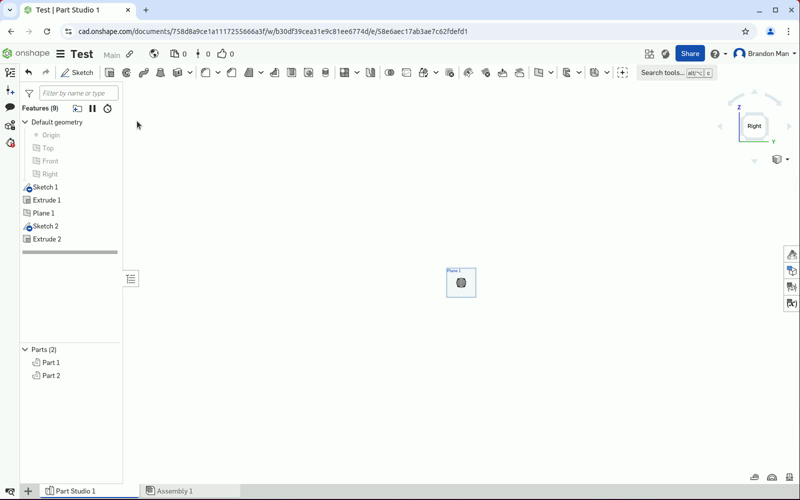
key(shift+7)
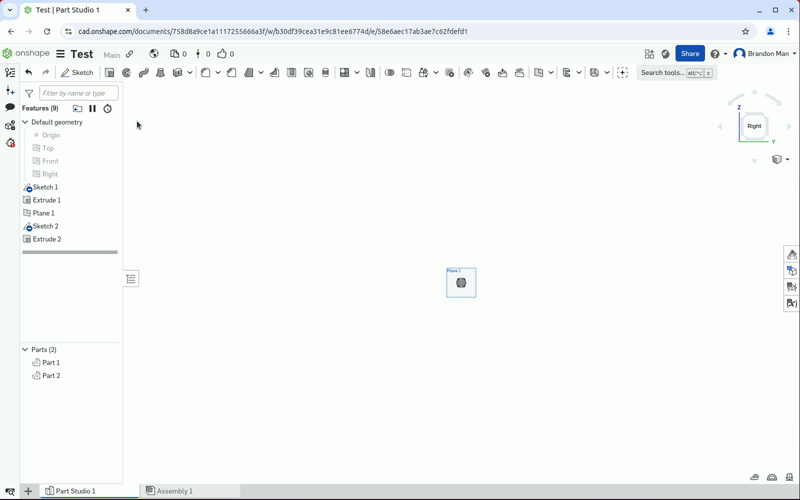
key(right, 2)
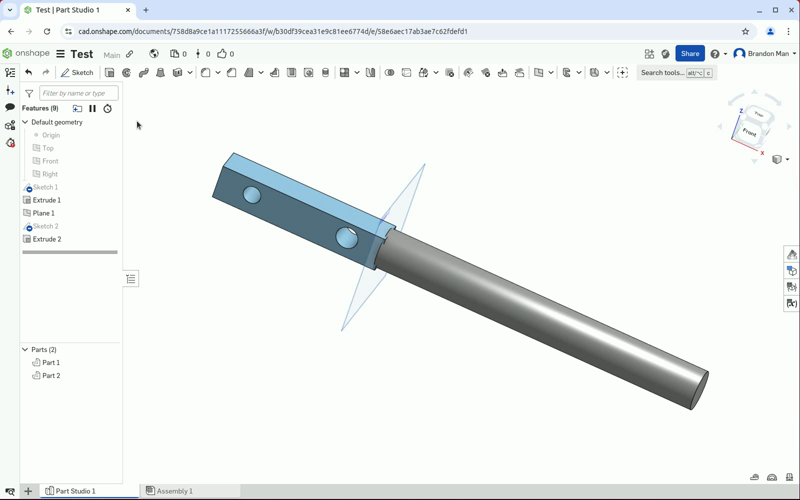
key(down, 2)
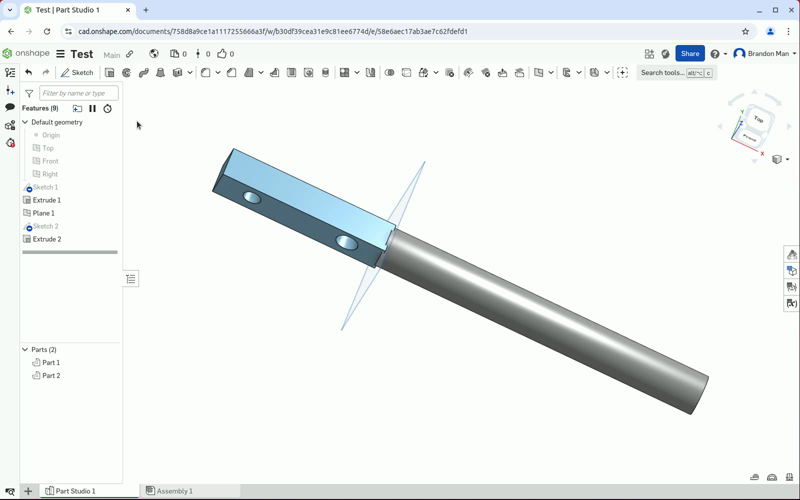
key(up, 2)
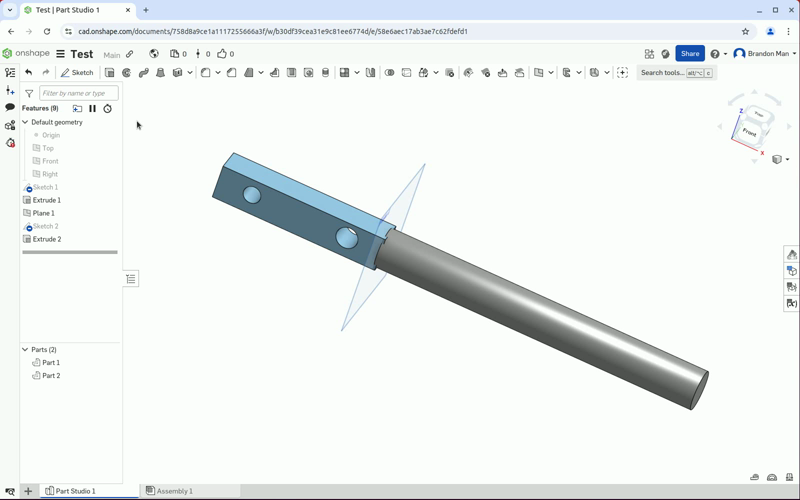
key(left, 2)
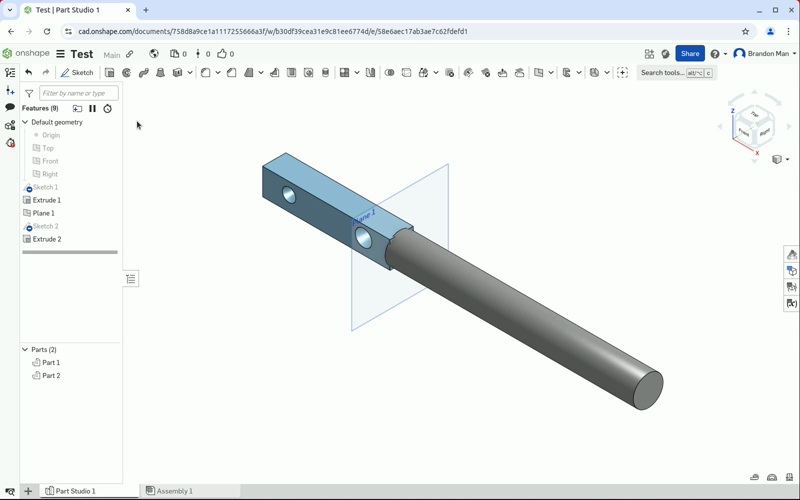
mouse_move(73, 189)
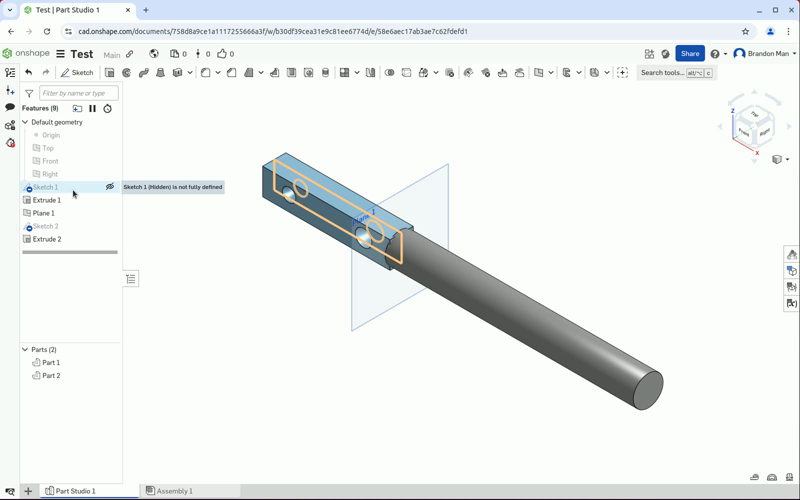
click(73, 189)